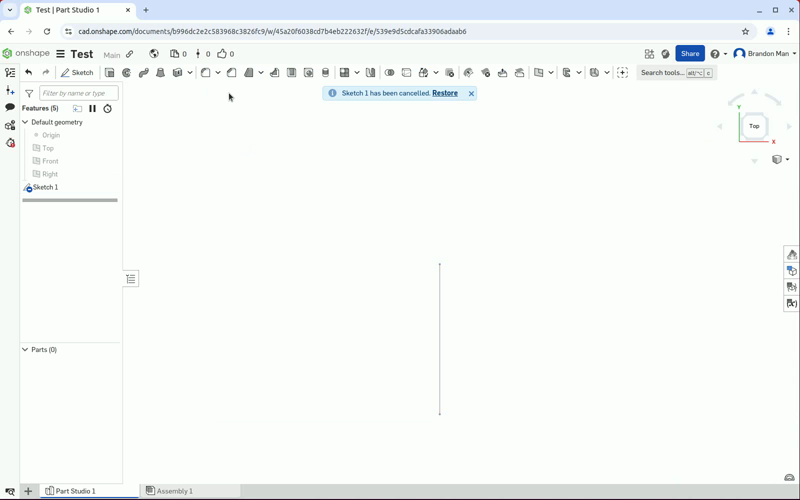
key(shift+h)
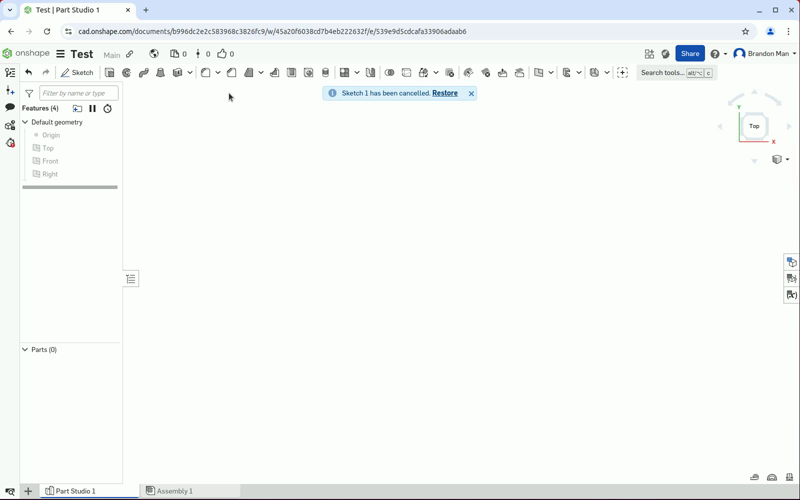
mouse_move(73, 352)
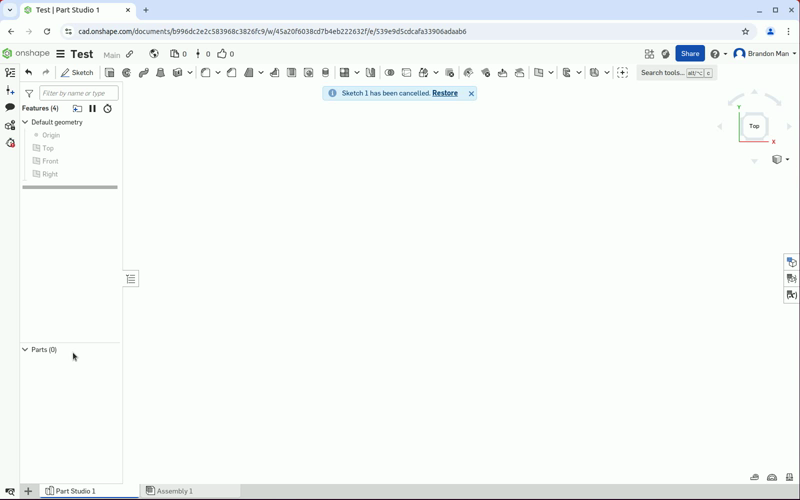
key(y)
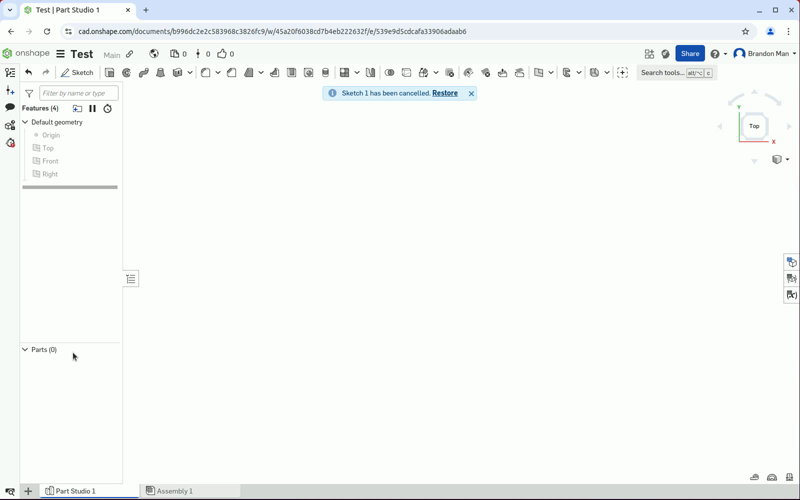
key(shift+p)
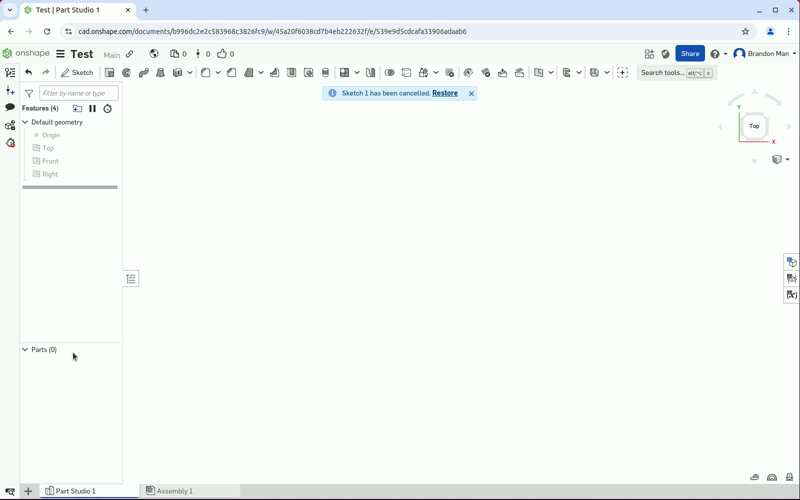
key(space)
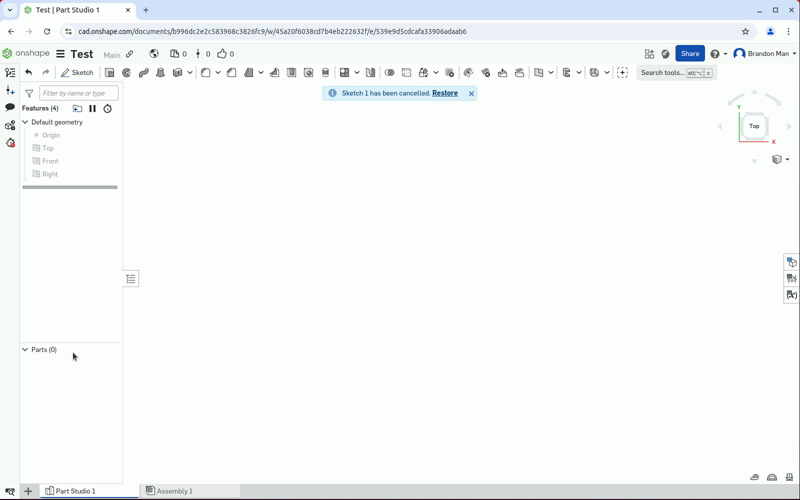
key_down(shift)
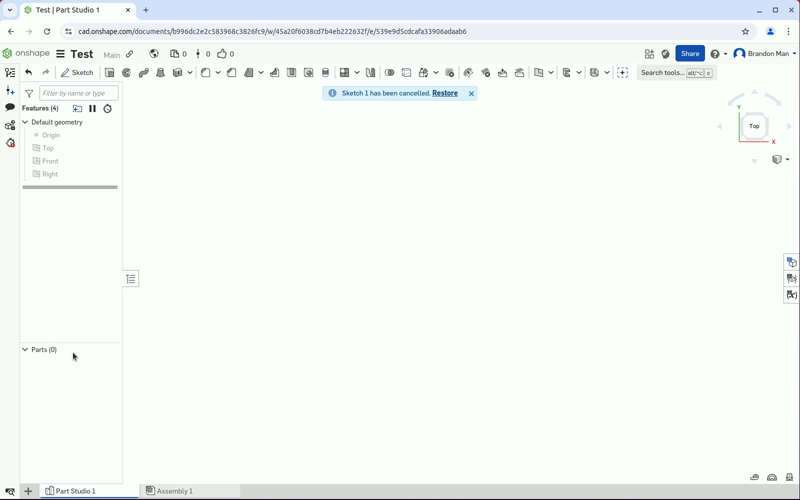
key(up)
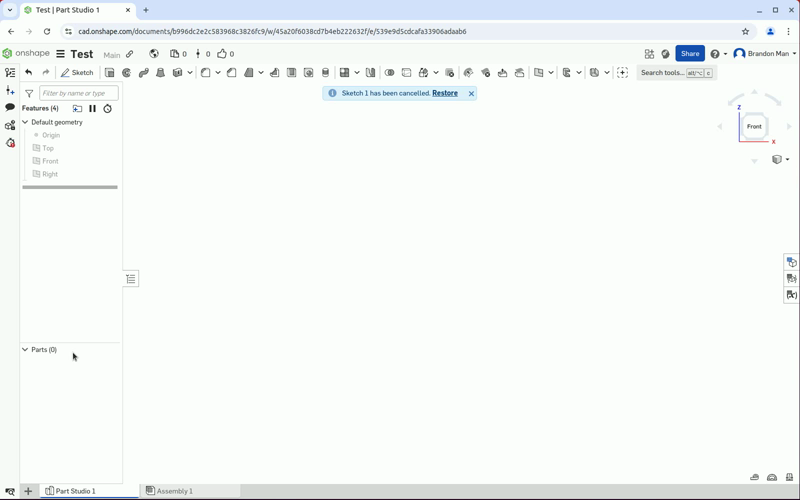
key_up(shift)
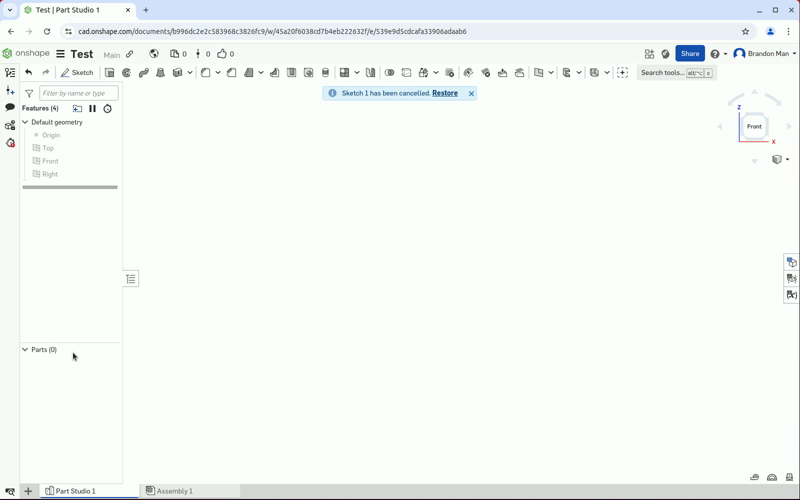
mouse_move(73, 352)
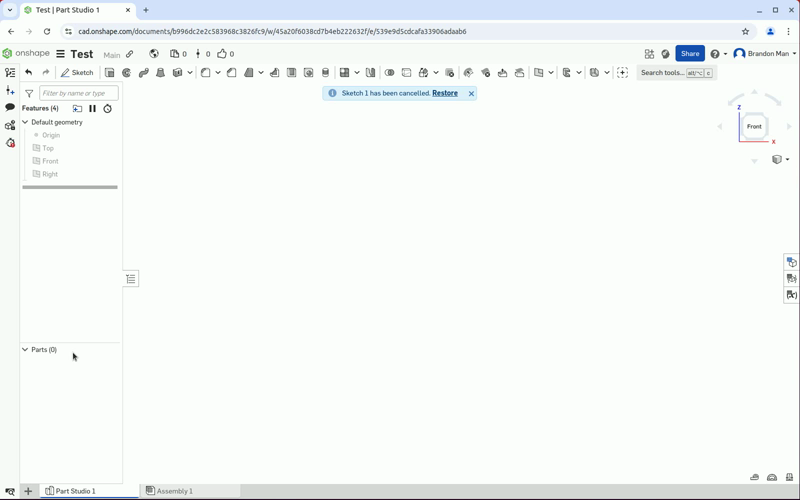
key(shift+y)
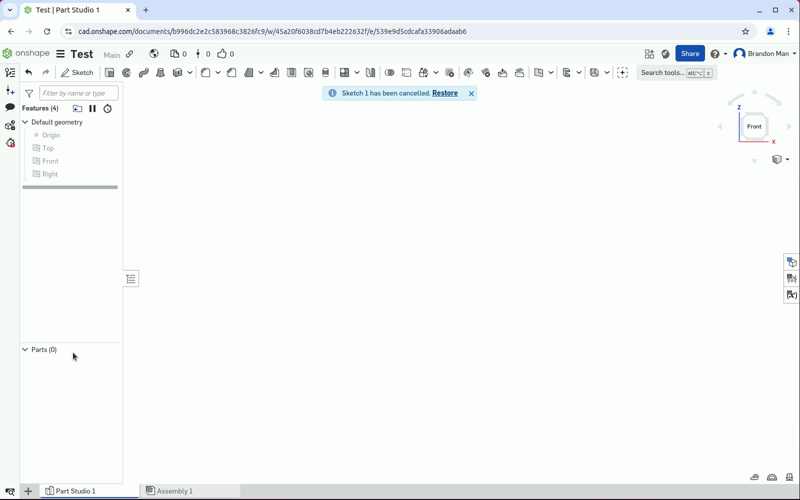
key(shift+s)
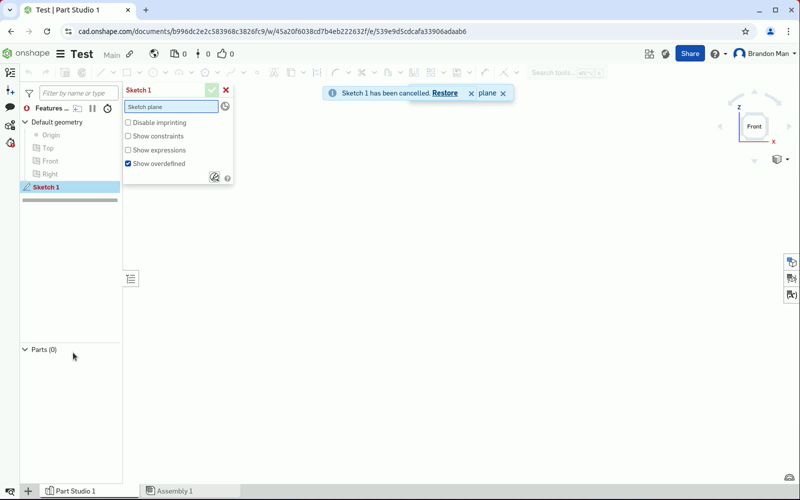
mouse_move(73, 163)
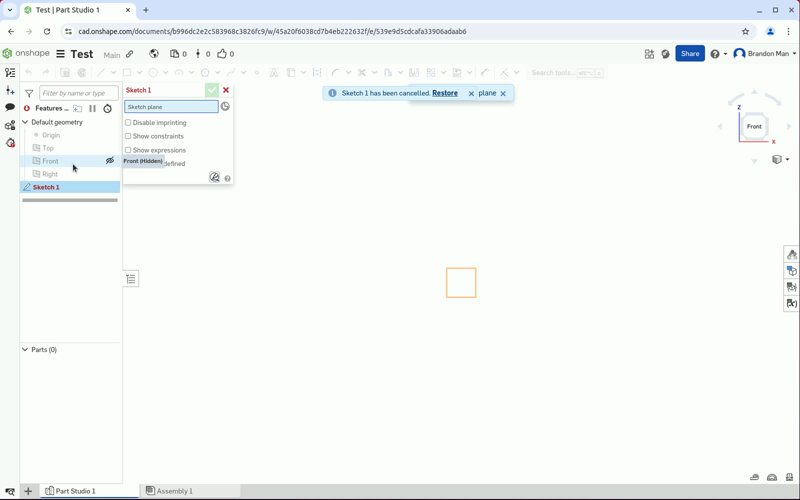
click(73, 163)
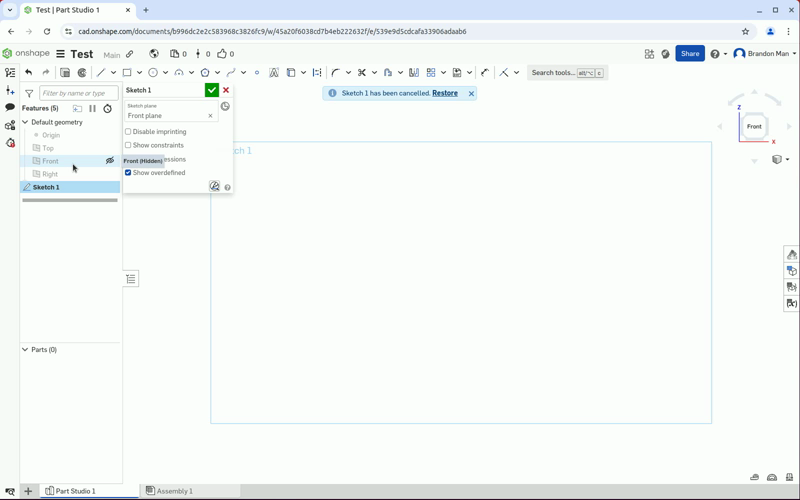
mouse_move(73, 352)
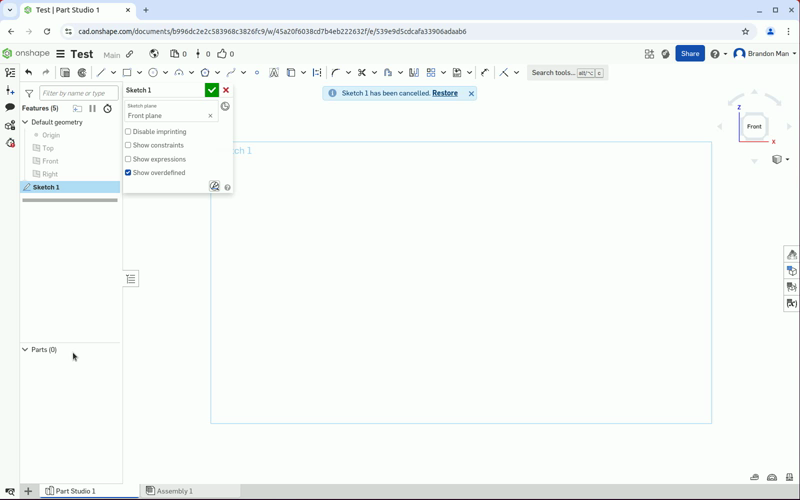
key(y)
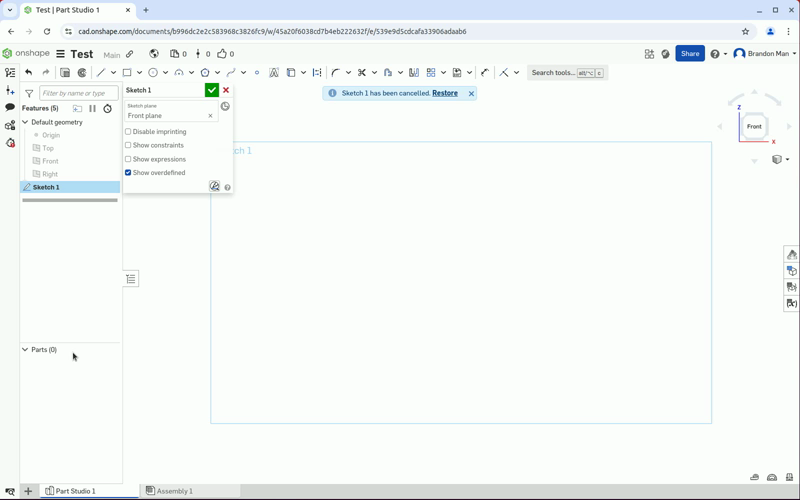
key(c)
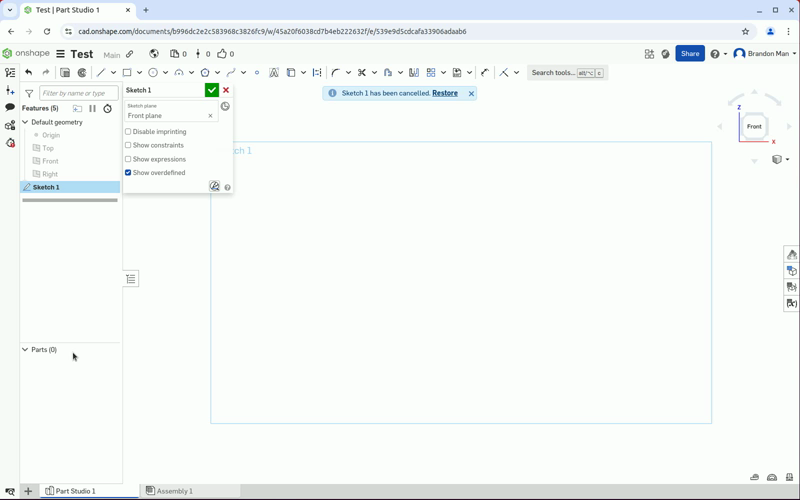
key_down(shift)
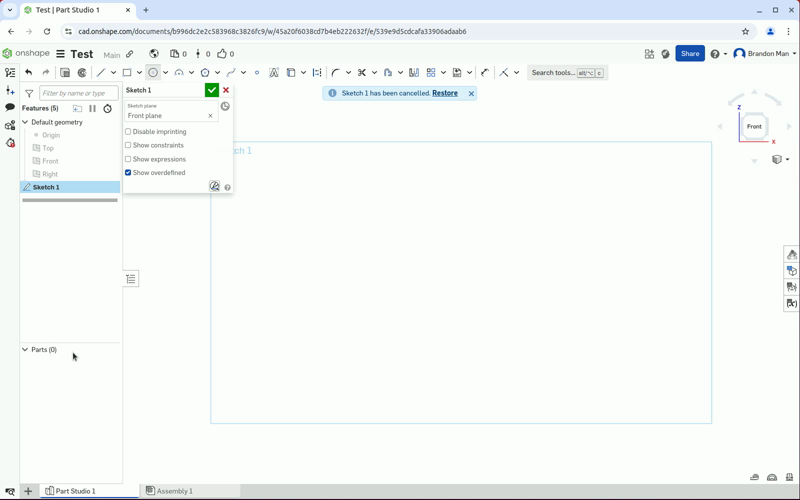
mouse_move(461, 282)
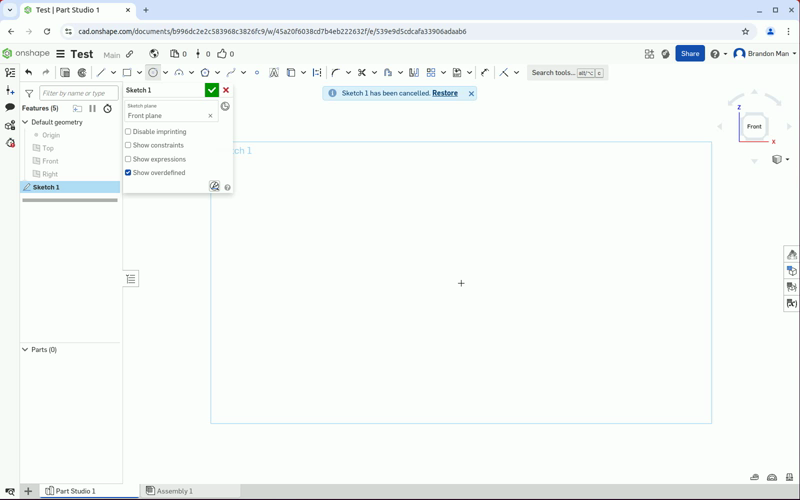
click(461, 282)
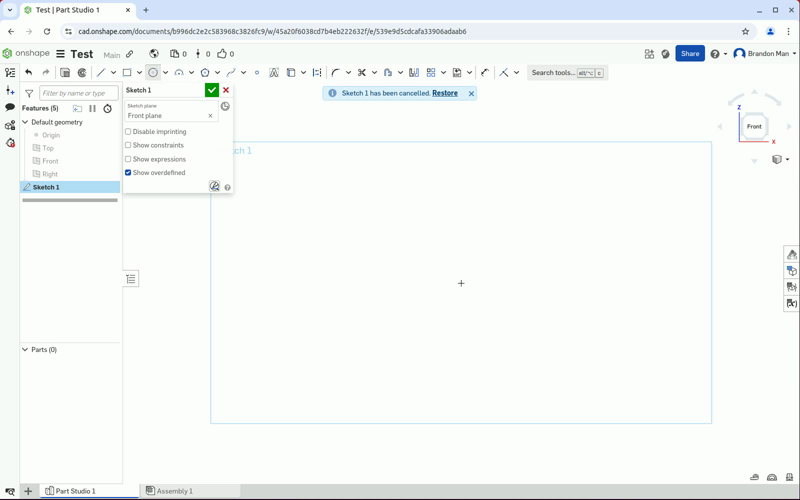
key_up(shift)
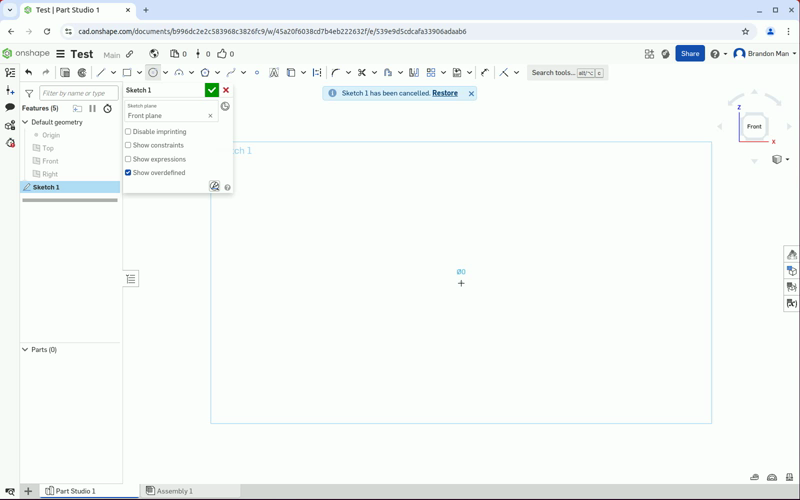
mouse_move(574, 282)
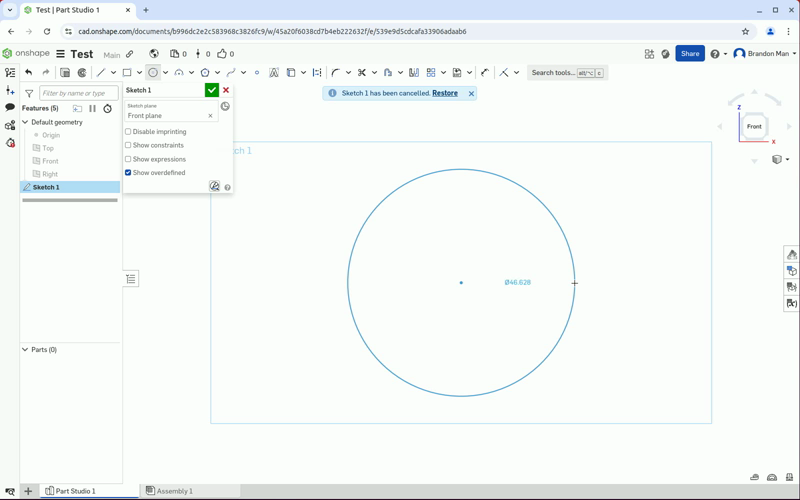
click(574, 282)
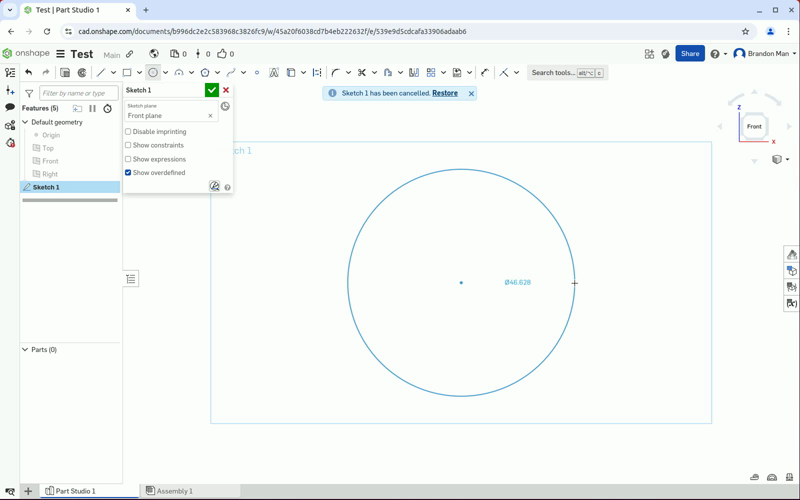
key(esc)
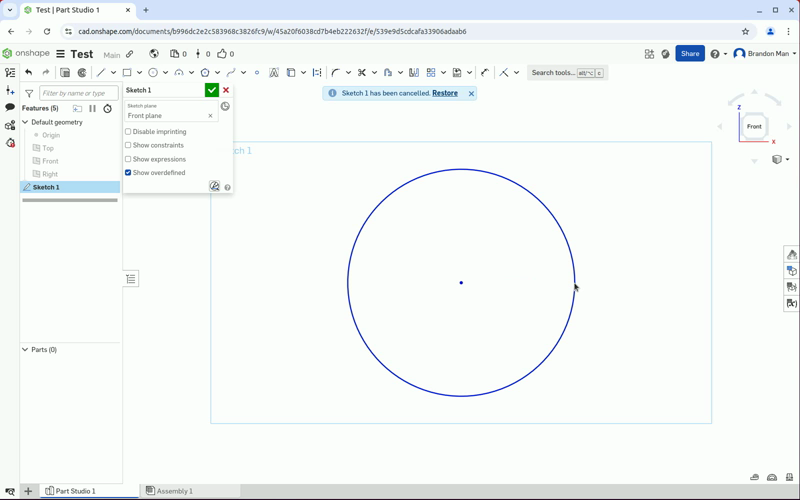
key(c)
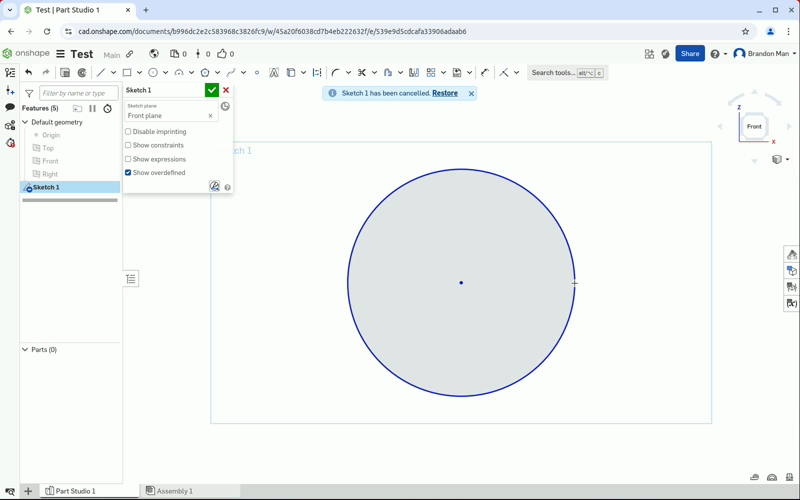
key_down(shift)
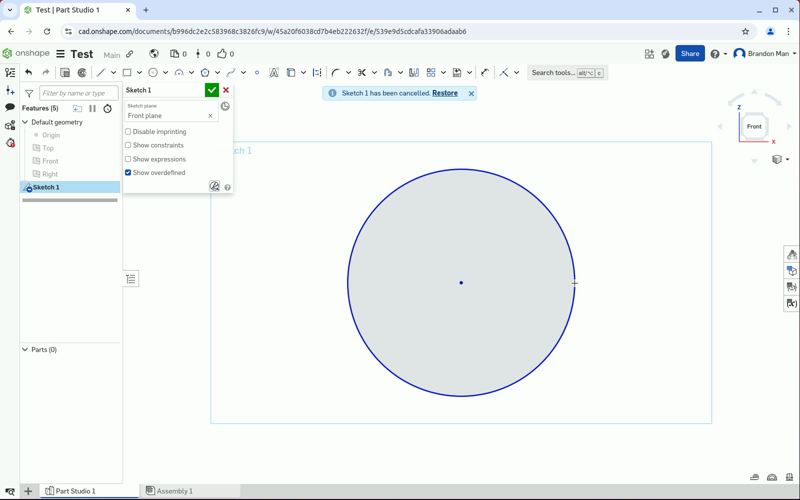
mouse_move(461, 282)
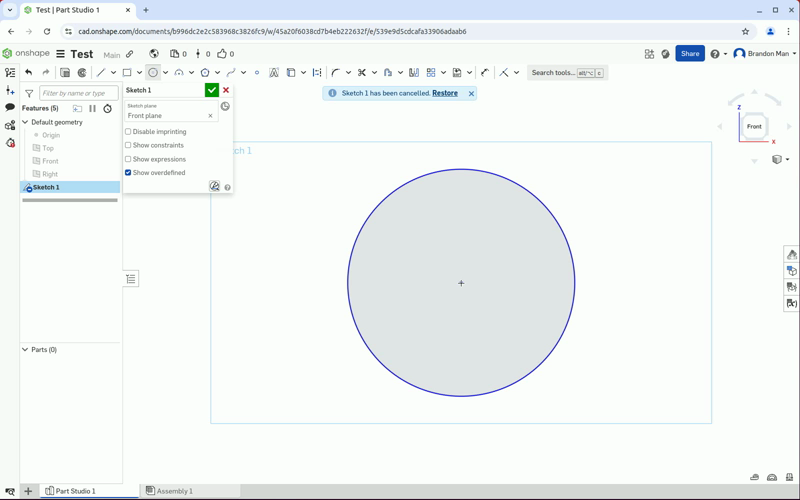
click(461, 282)
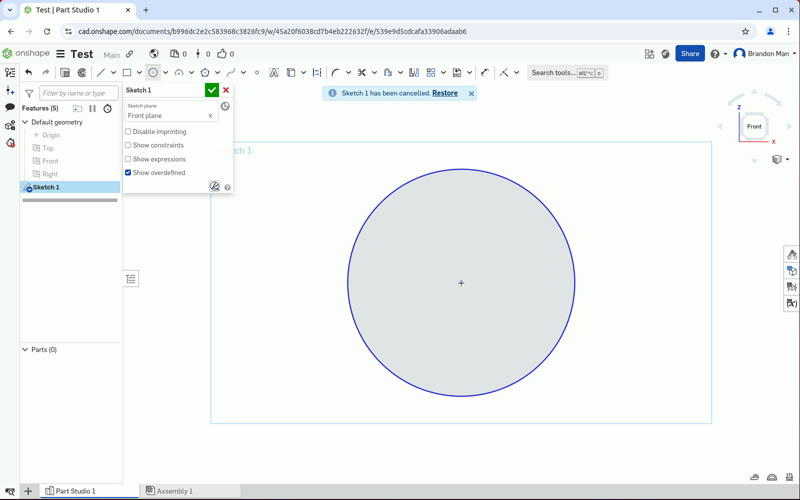
key_up(shift)
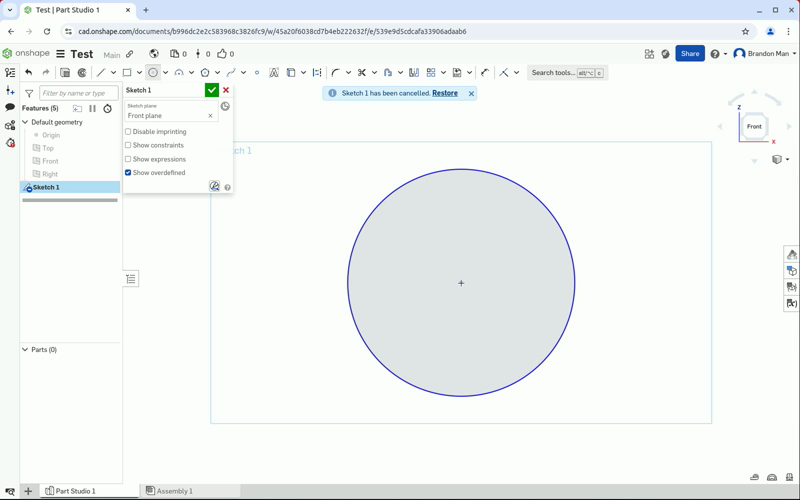
mouse_move(553, 282)
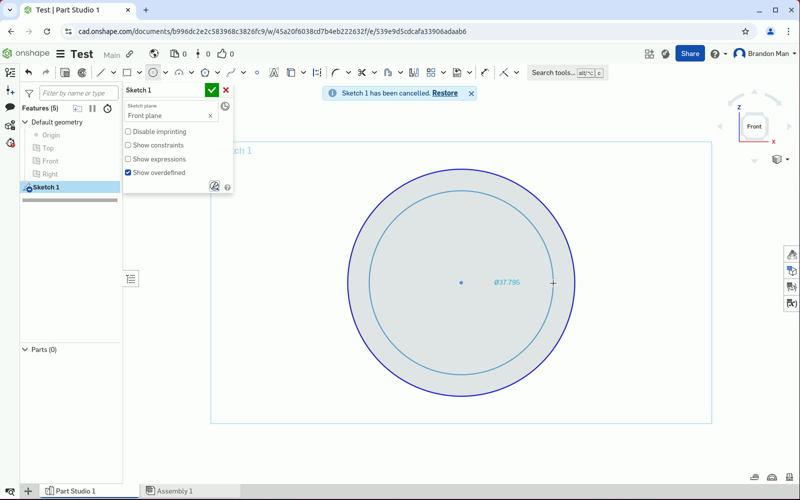
click(553, 282)
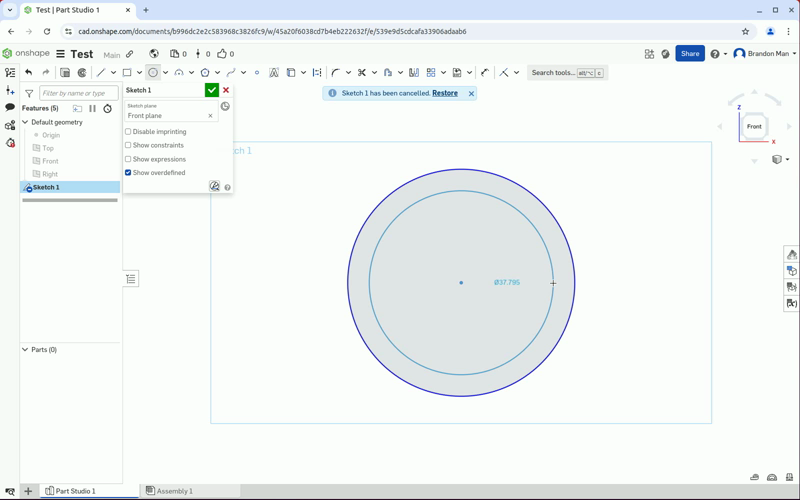
key(esc)
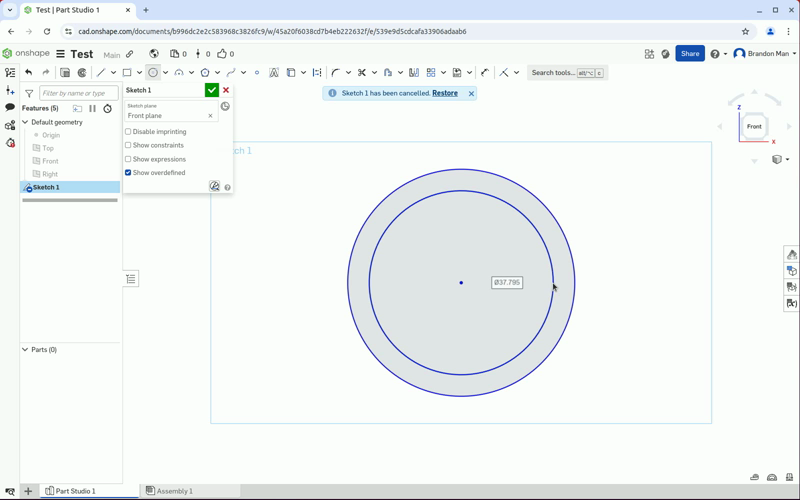
mouse_move(433, 184)
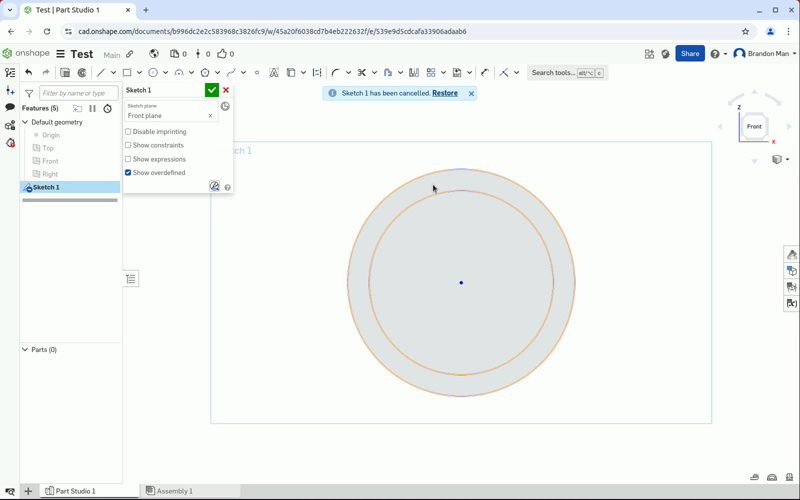
click(433, 184)
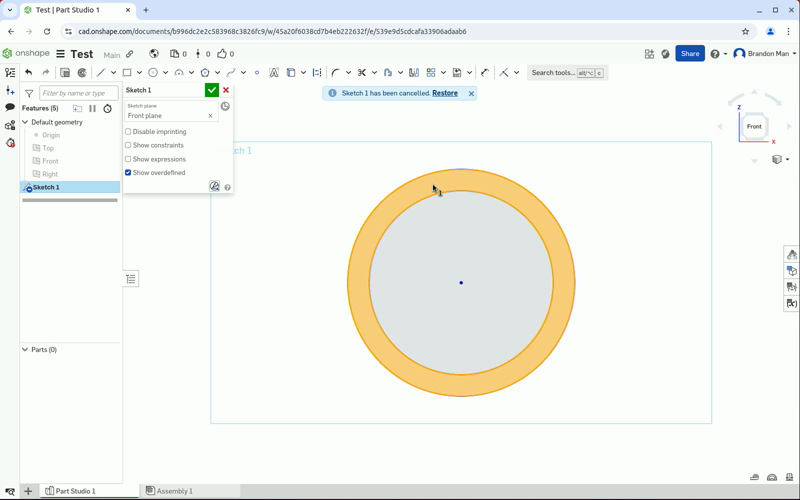
mouse_move(73, 352)
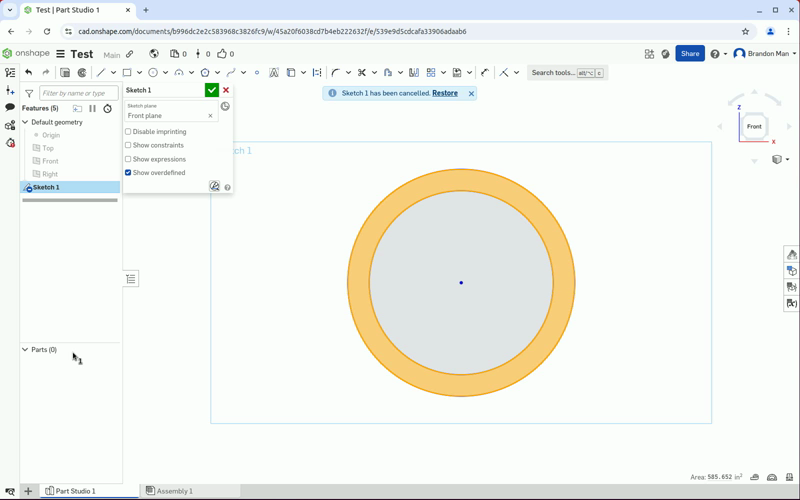
key(shift+y)
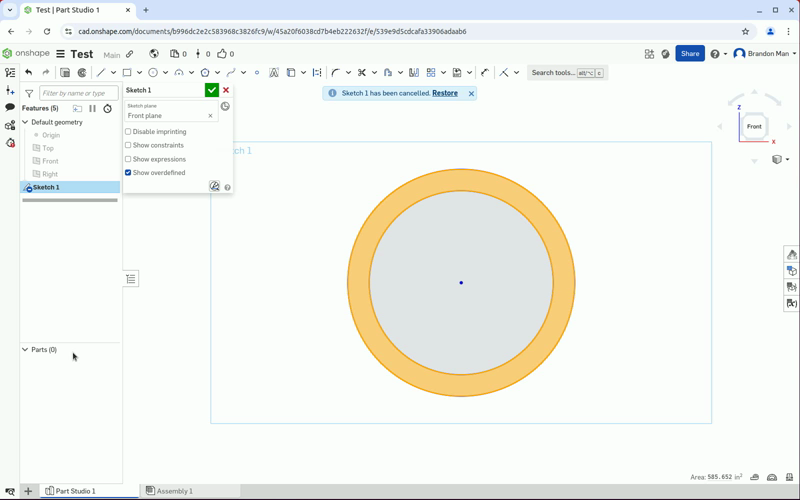
key(shift+e)
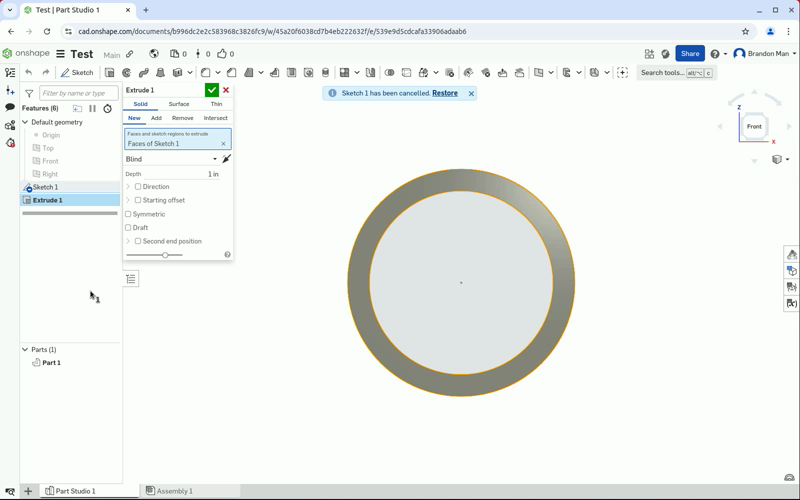
mouse_move(143, 106)
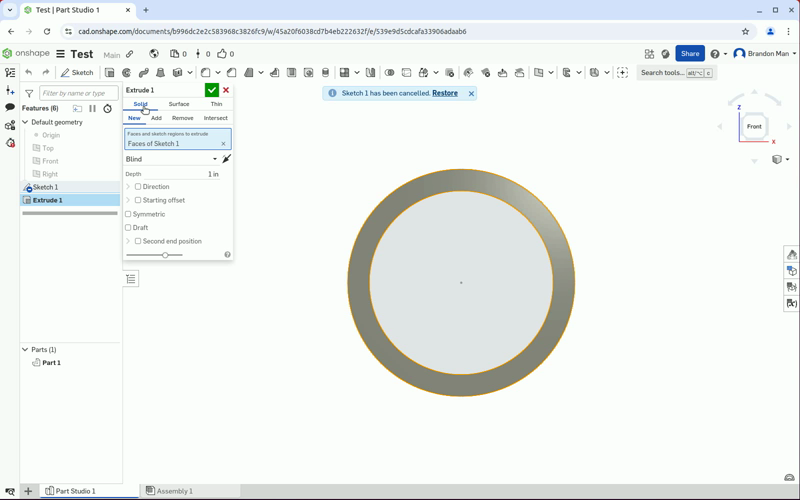
click(143, 106)
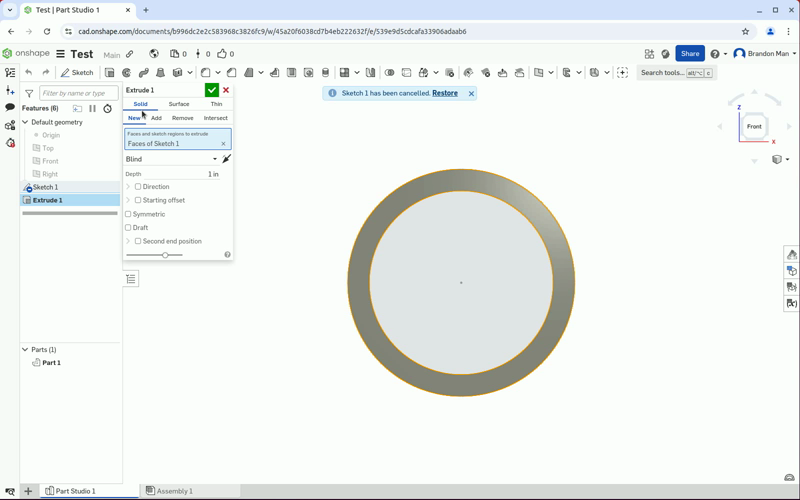
mouse_move(137, 120)
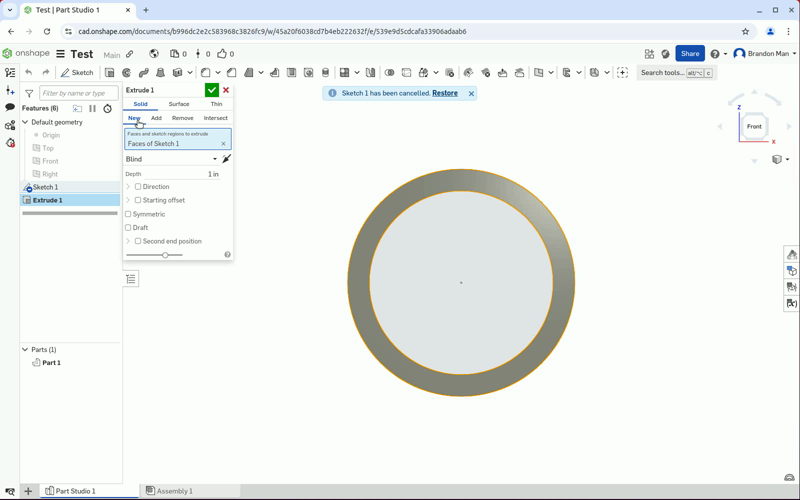
click(137, 120)
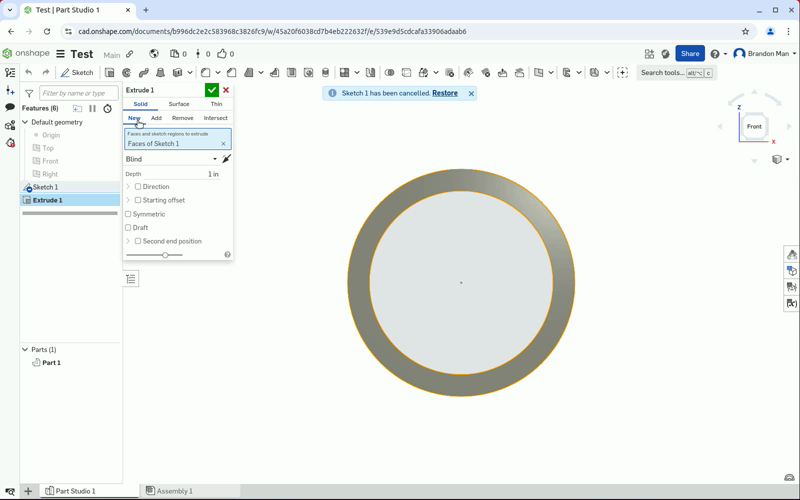
key(tab, 4)
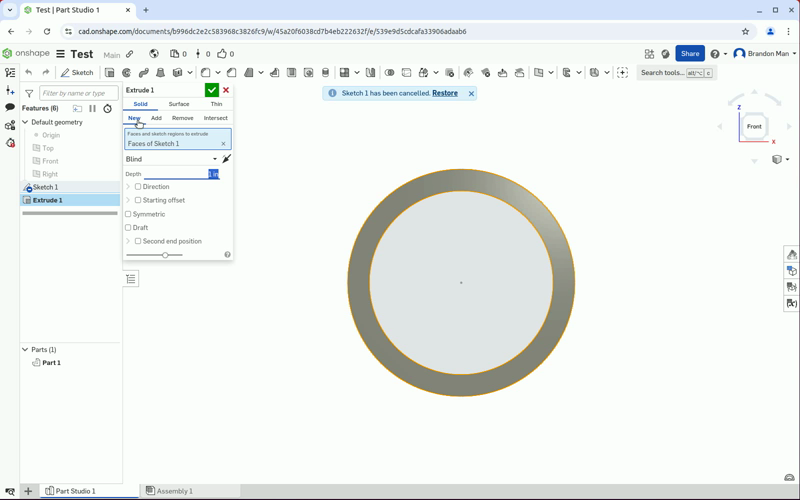
text(3.129)
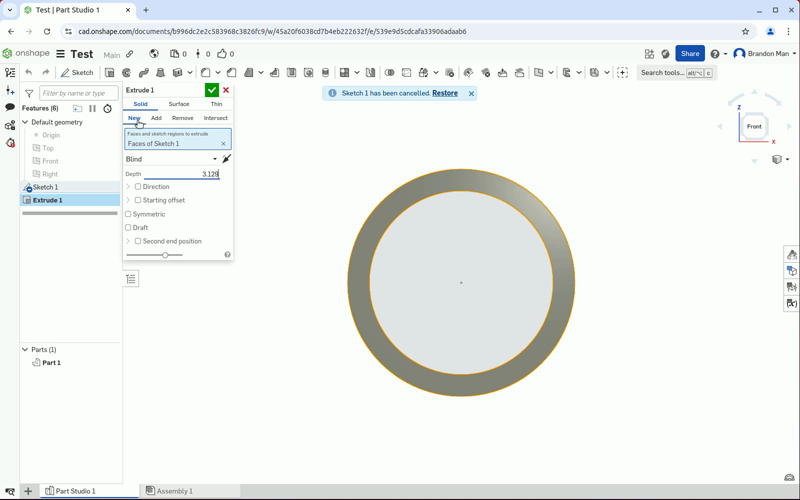
key(enter)
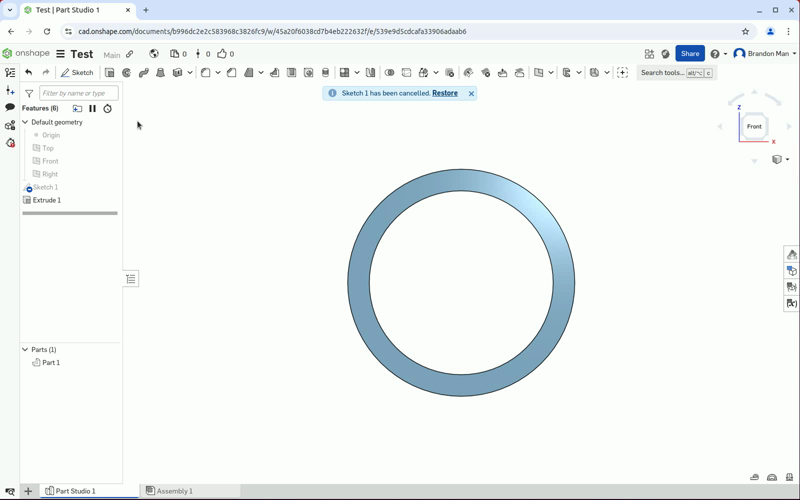
key(shift+h)
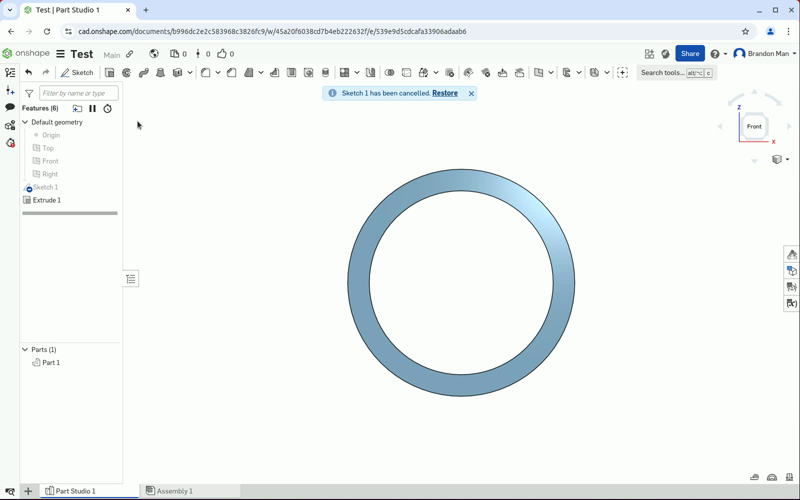
key(shift+h)
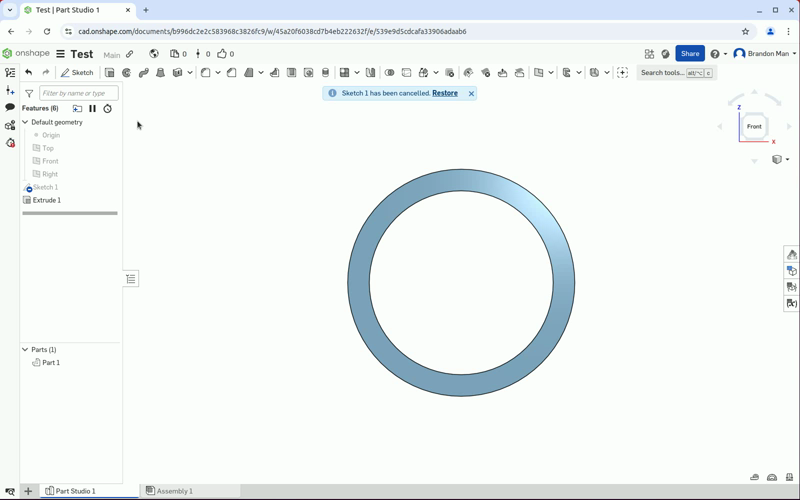
mouse_move(73, 189)
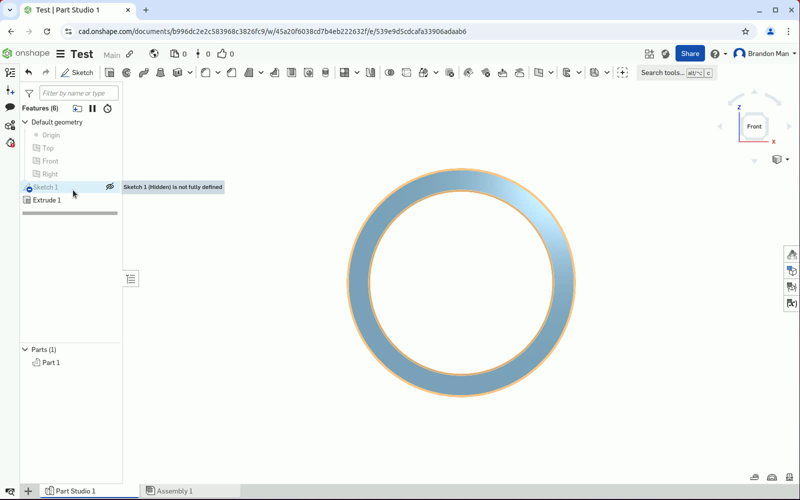
click(73, 189)
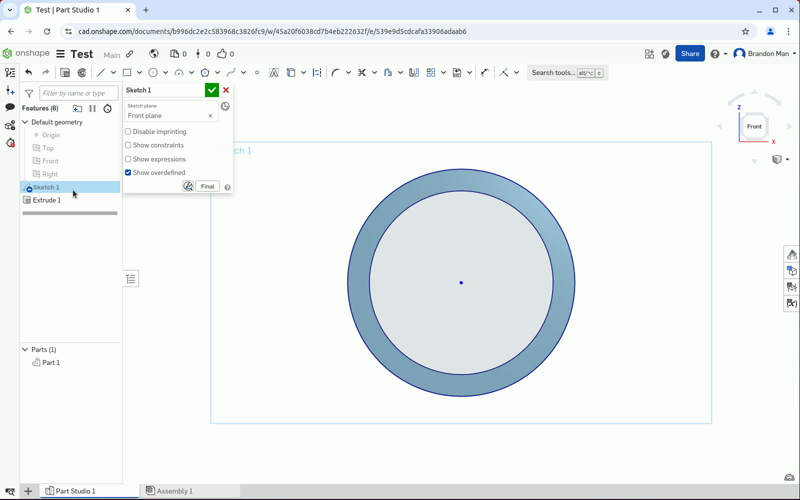
mouse_move(229, 92)
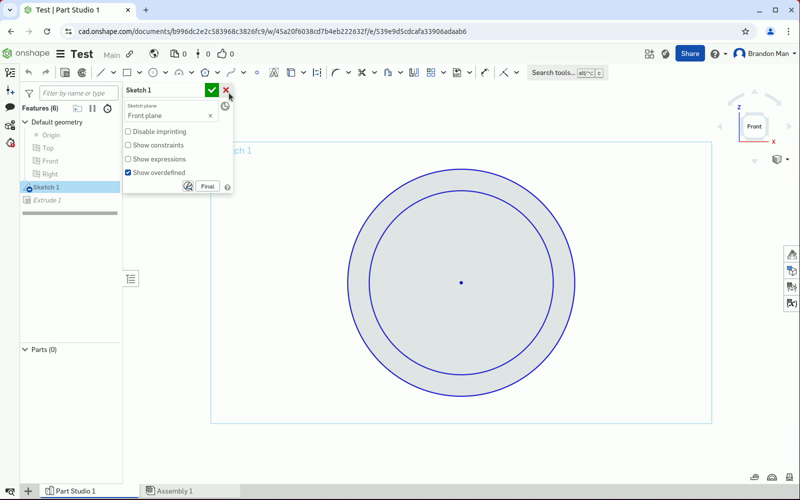
click(229, 92)
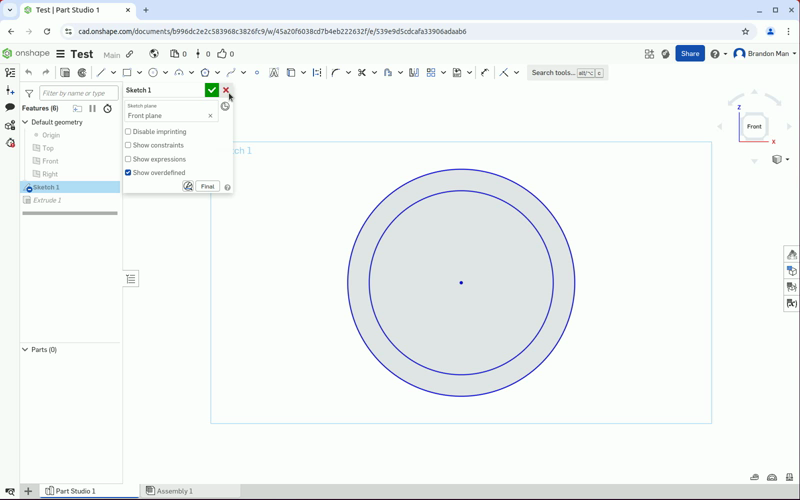
key(shift+s)
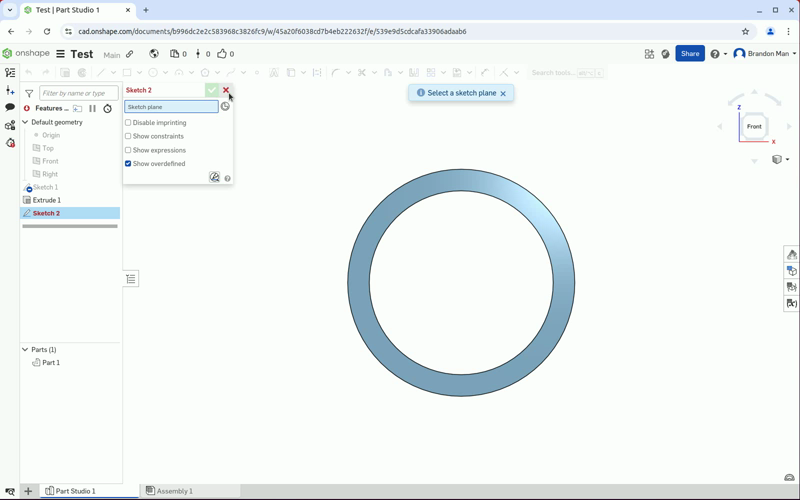
mouse_move(73, 163)
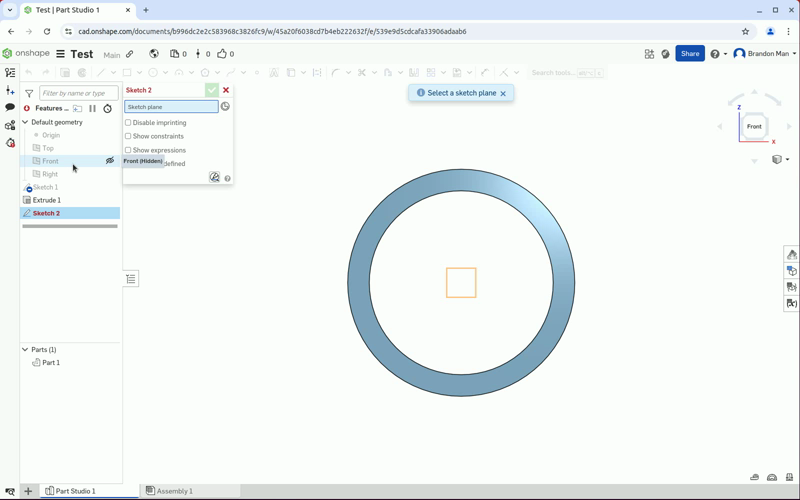
click(73, 163)
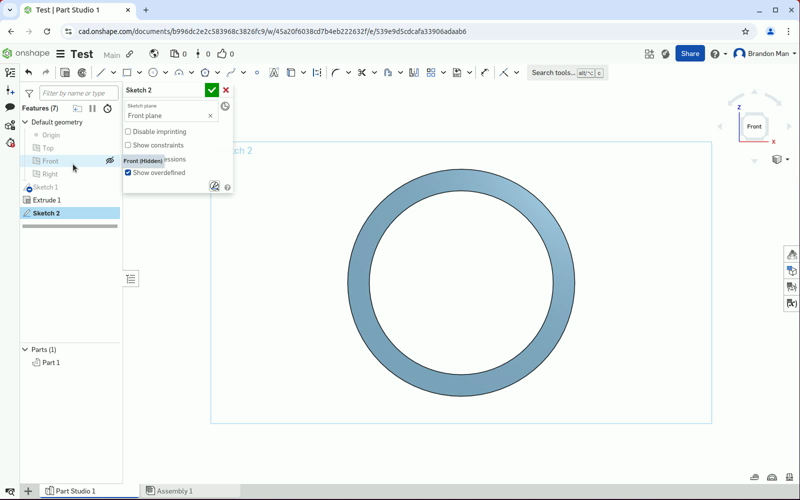
mouse_move(73, 352)
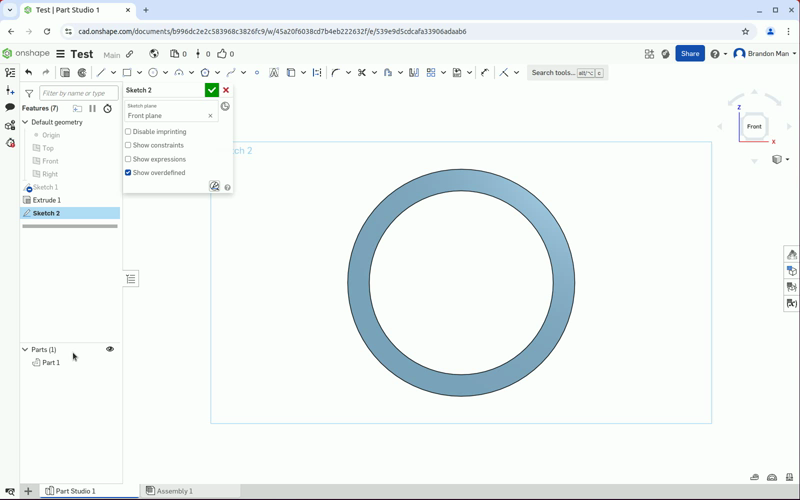
key(y)
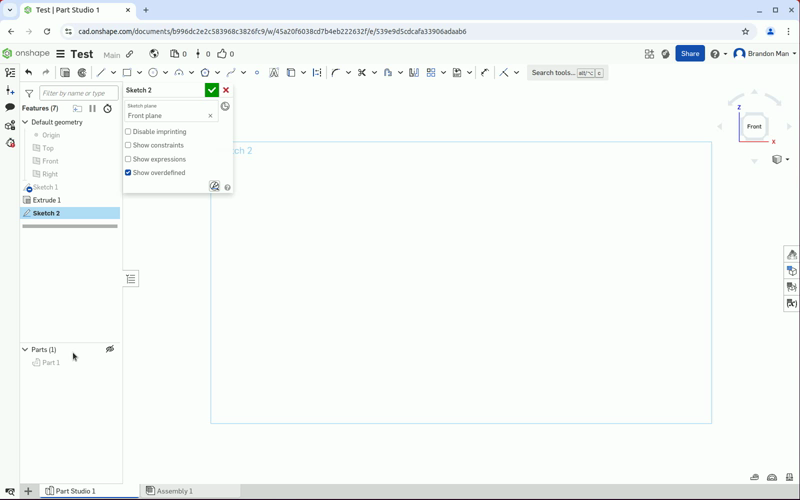
key(c)
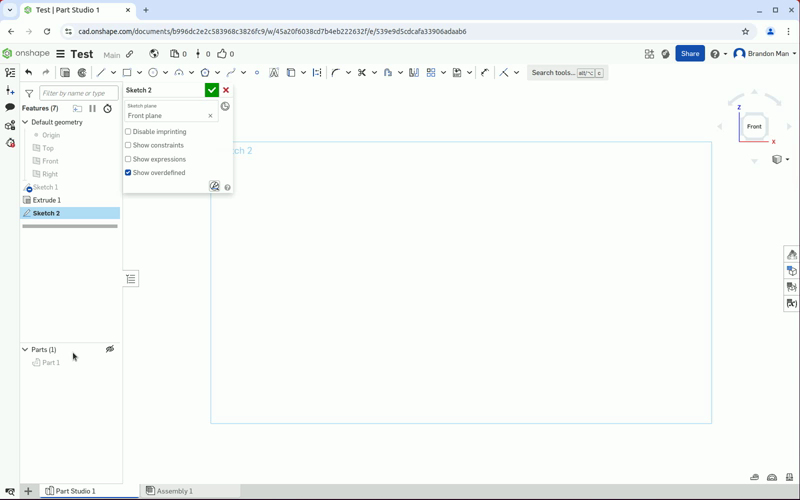
key_down(shift)
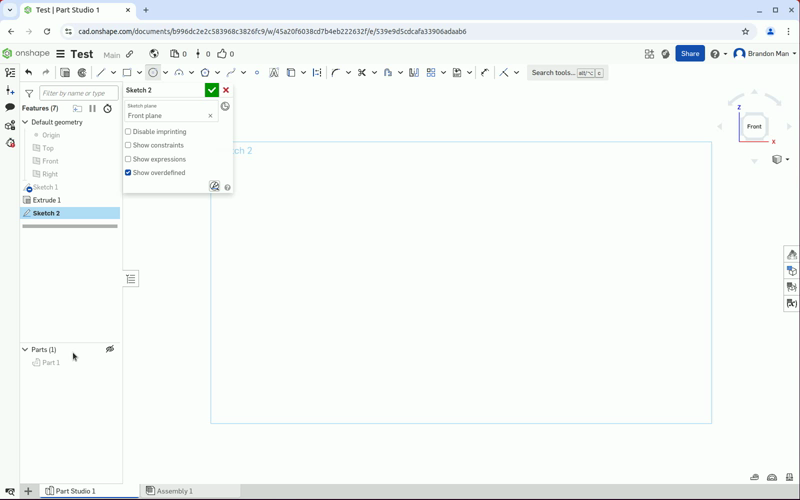
mouse_move(460, 282)
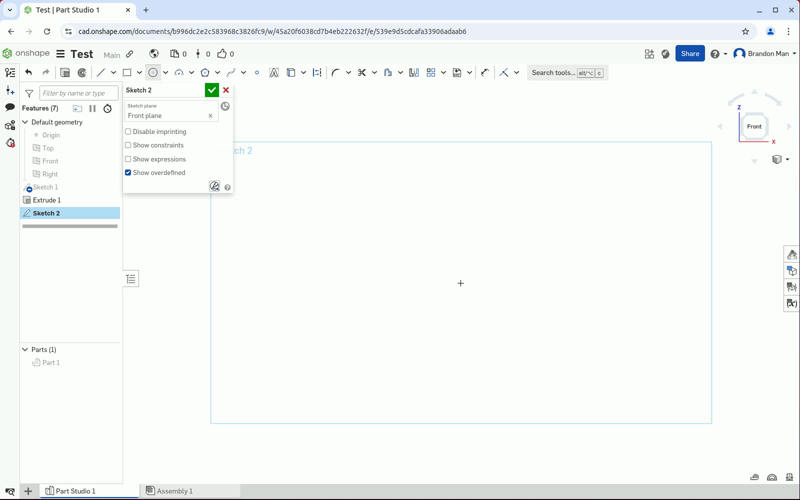
click(460, 282)
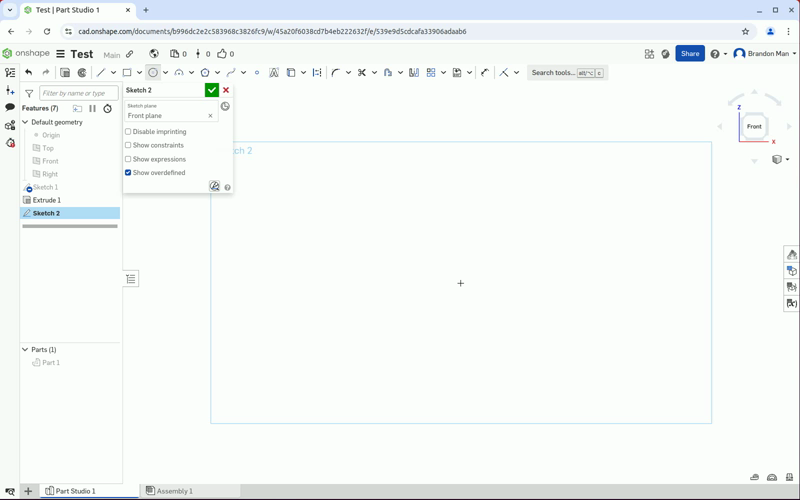
key_up(shift)
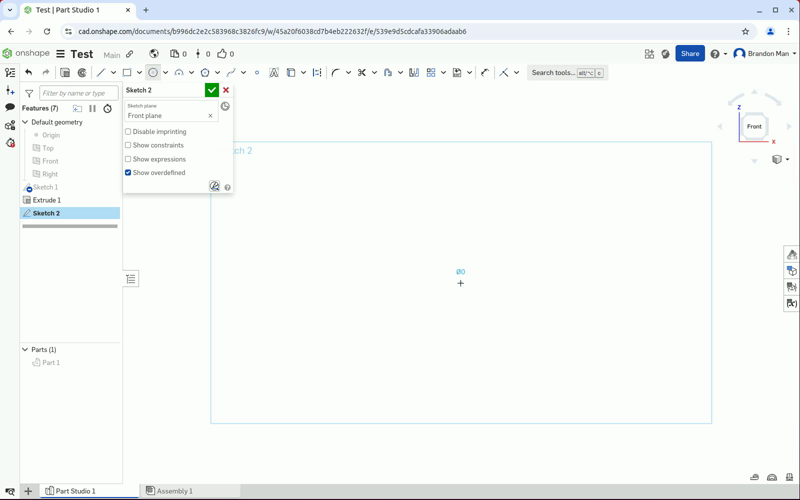
mouse_move(553, 282)
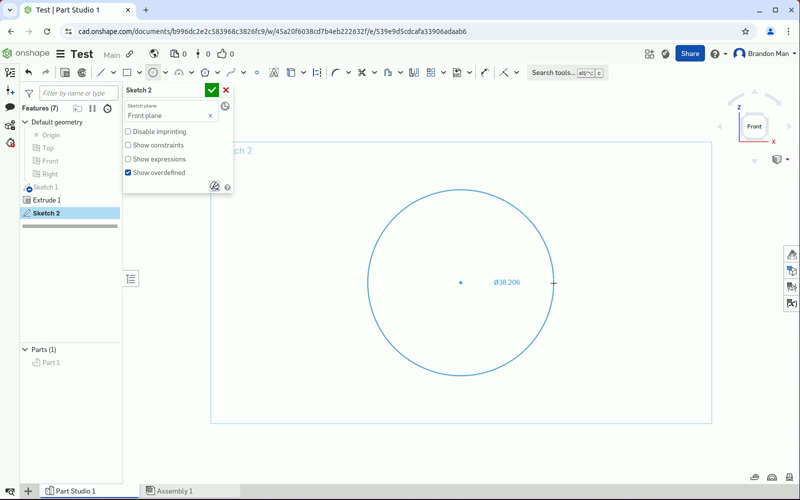
click(553, 282)
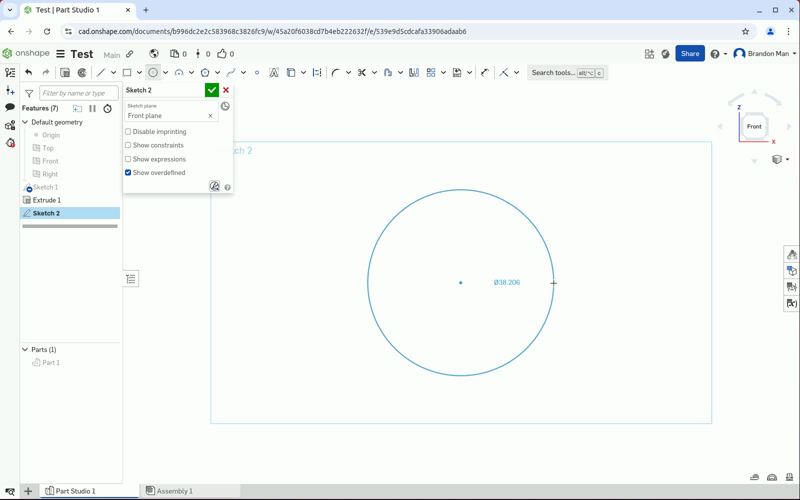
key(esc)
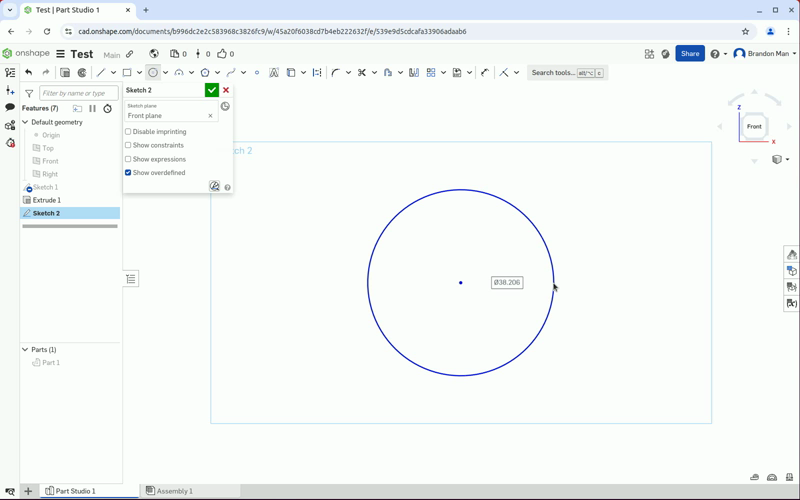
mouse_move(482, 225)
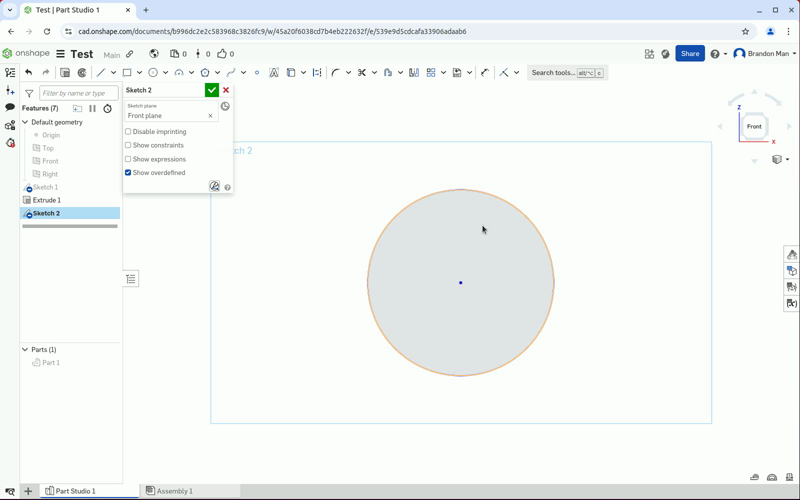
click(482, 225)
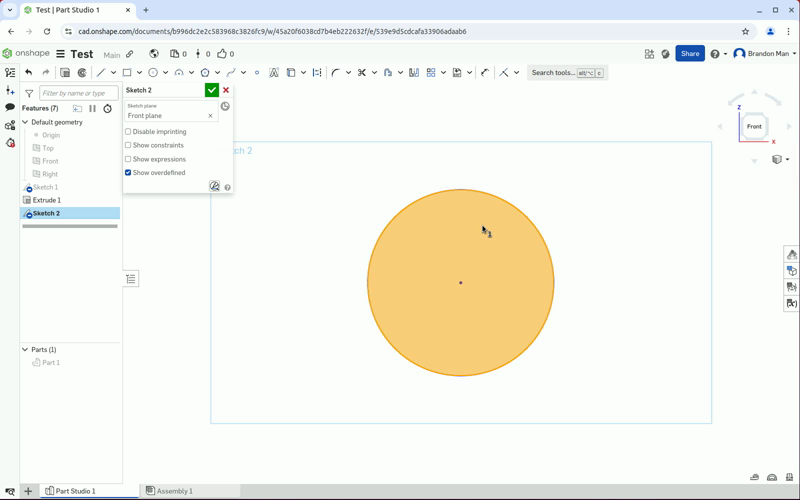
mouse_move(73, 352)
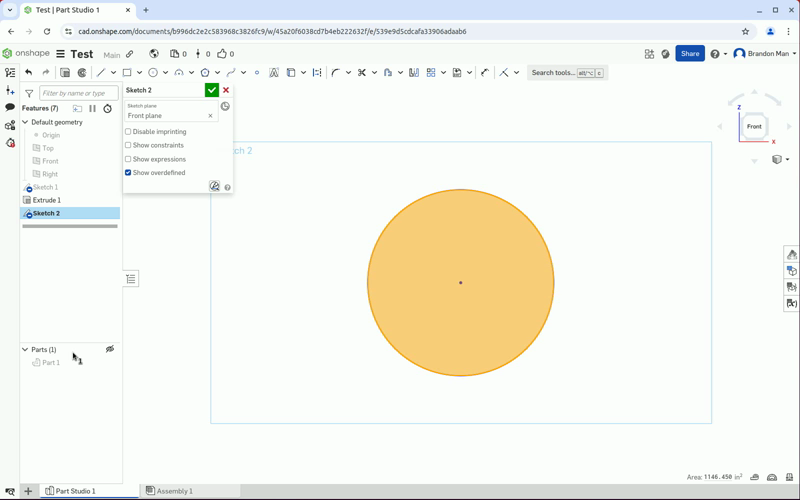
key(shift+y)
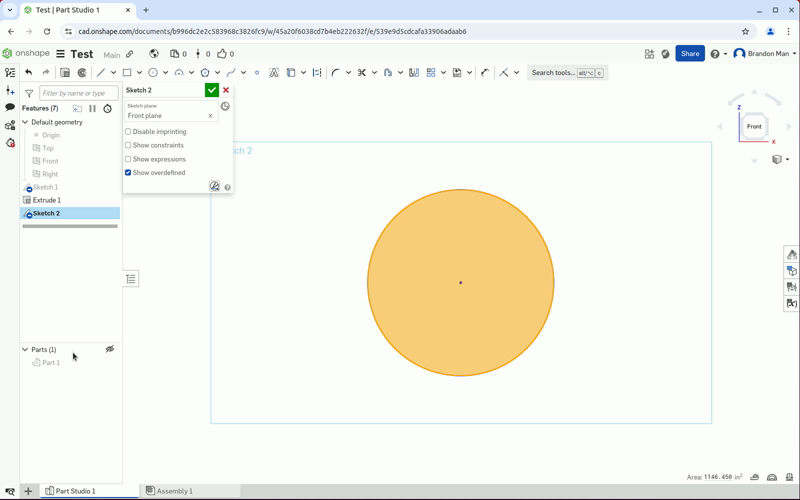
key(shift+e)
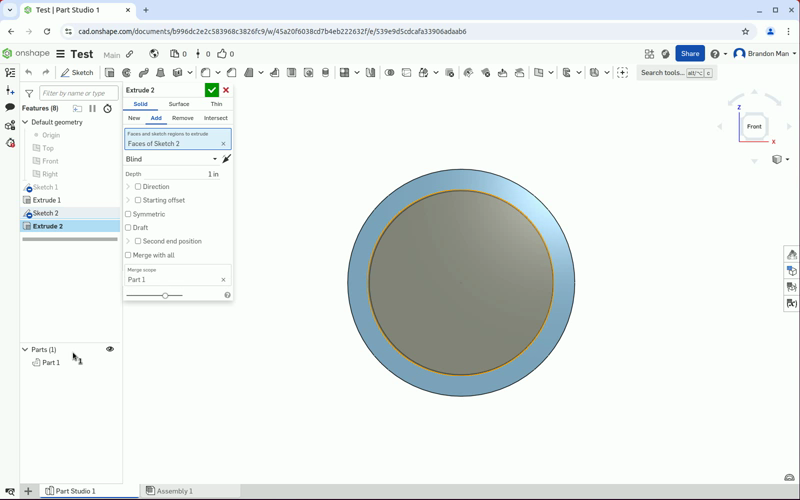
mouse_move(143, 106)
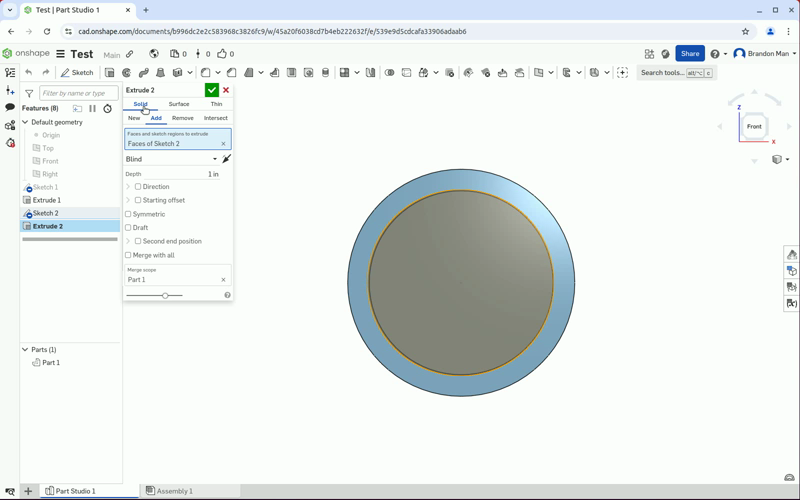
click(143, 106)
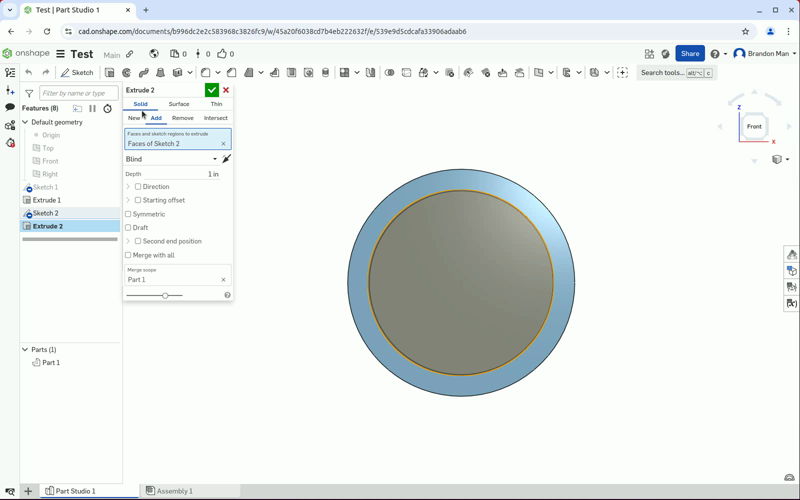
mouse_move(137, 120)
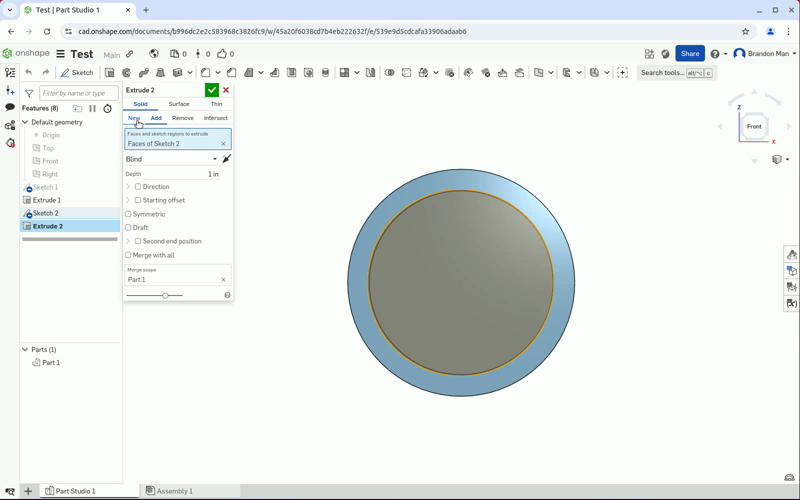
click(137, 120)
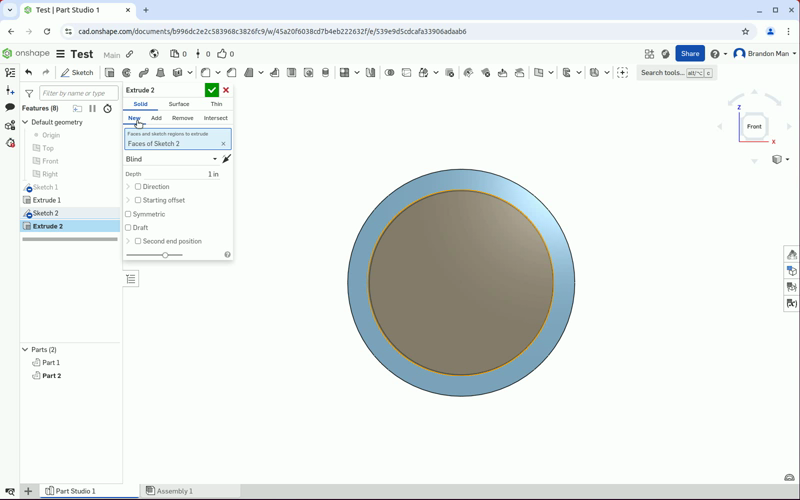
key(tab, 4)
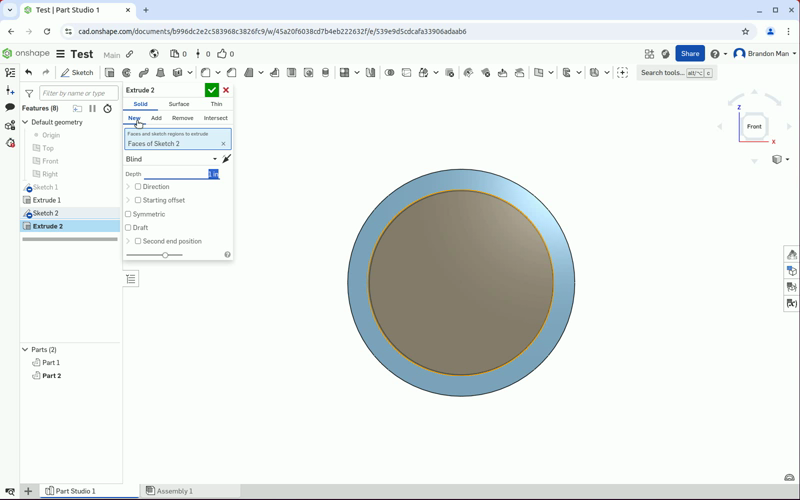
text(3.129)
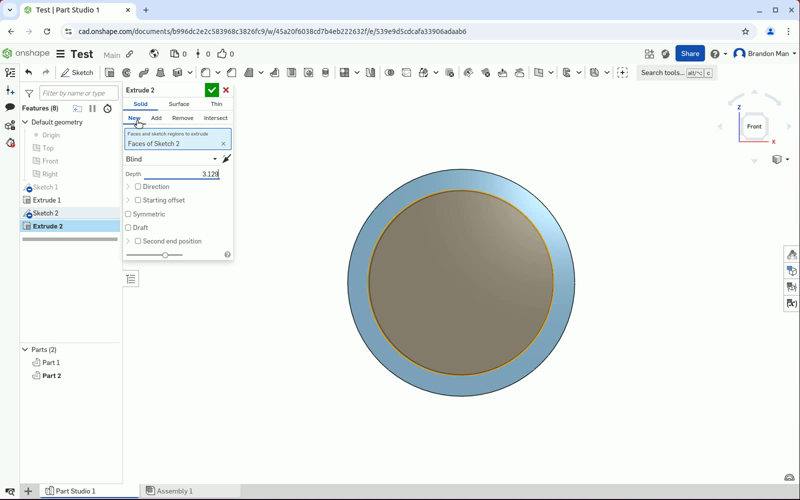
key(enter)
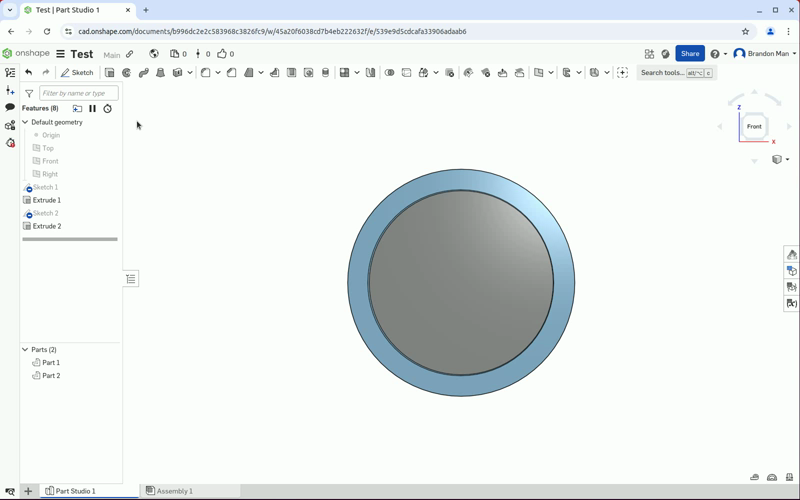
key(shift+h)
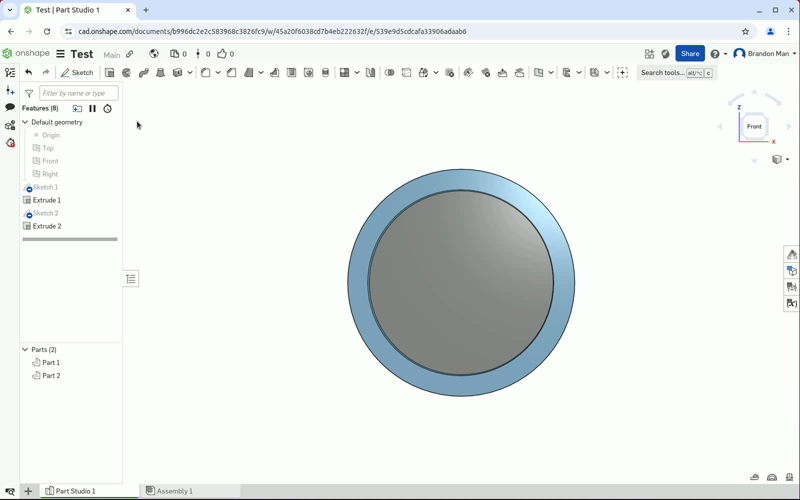
key(shift+h)
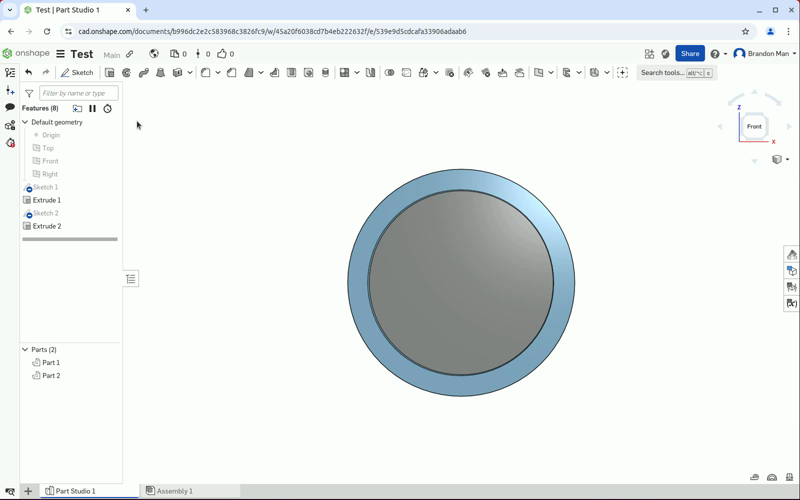
mouse_move(73, 189)
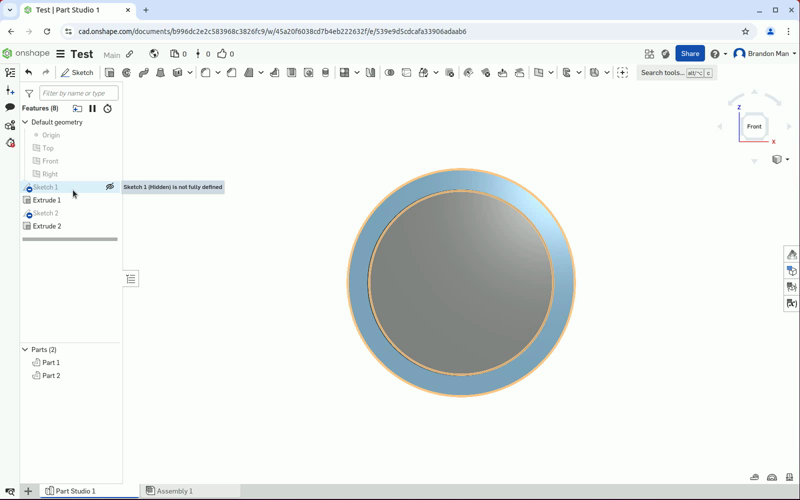
click(73, 189)
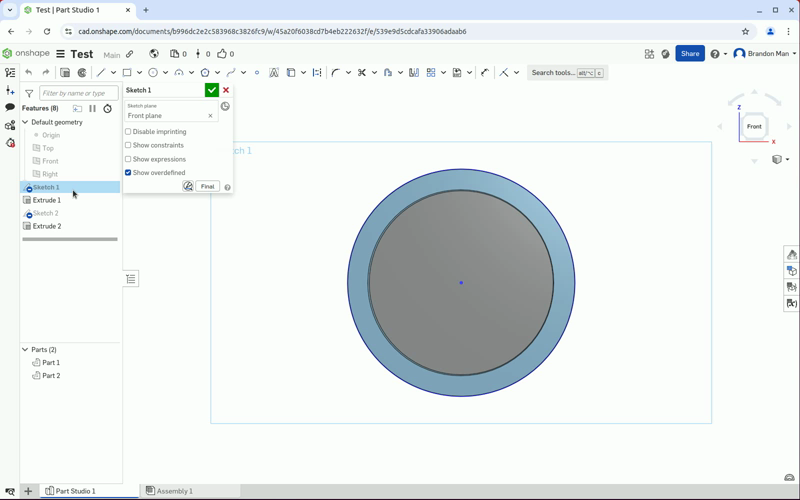
mouse_move(229, 92)
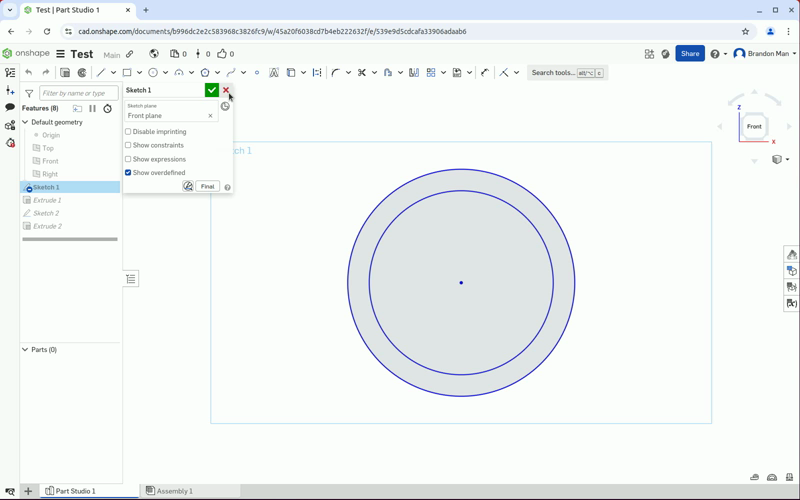
click(229, 92)
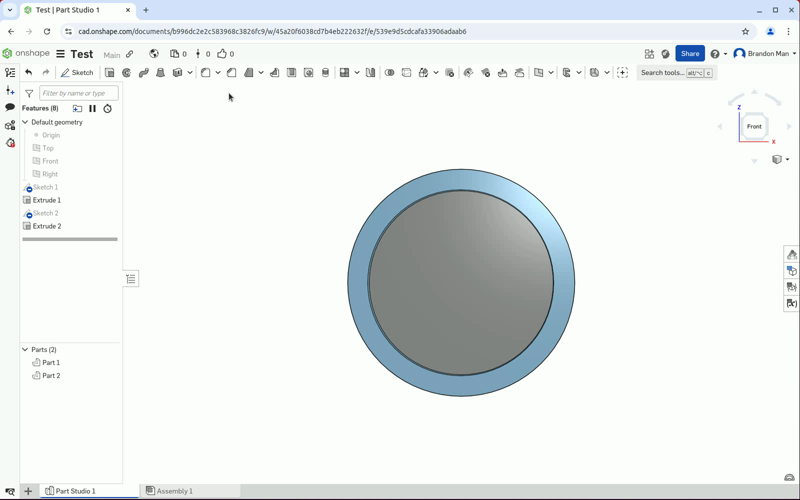
mouse_move(541, 75)
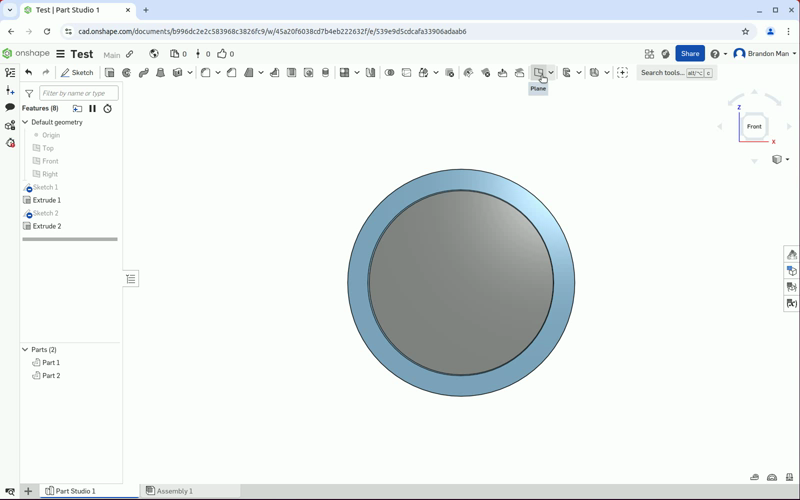
click(541, 75)
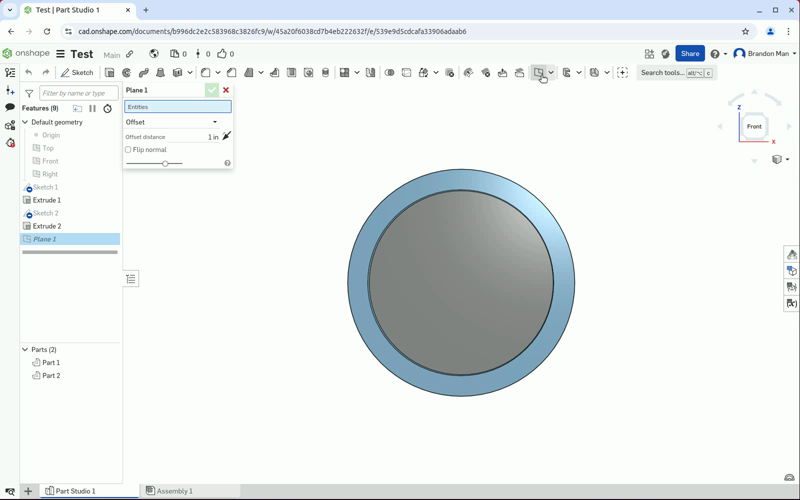
mouse_move(73, 163)
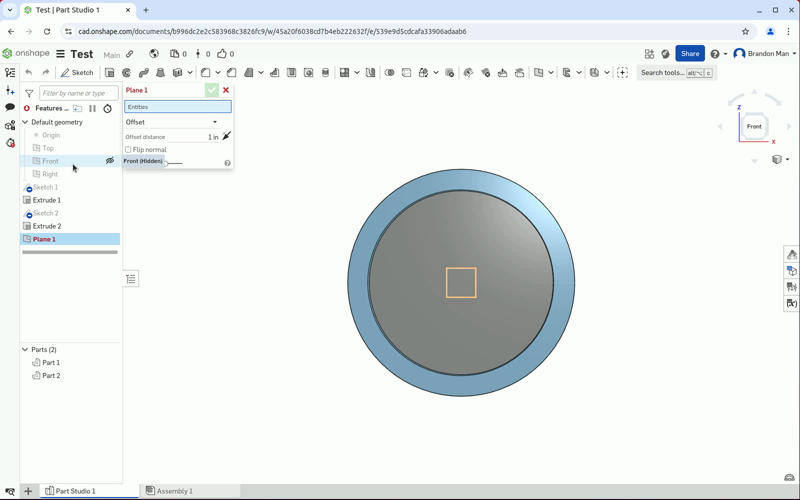
click(73, 163)
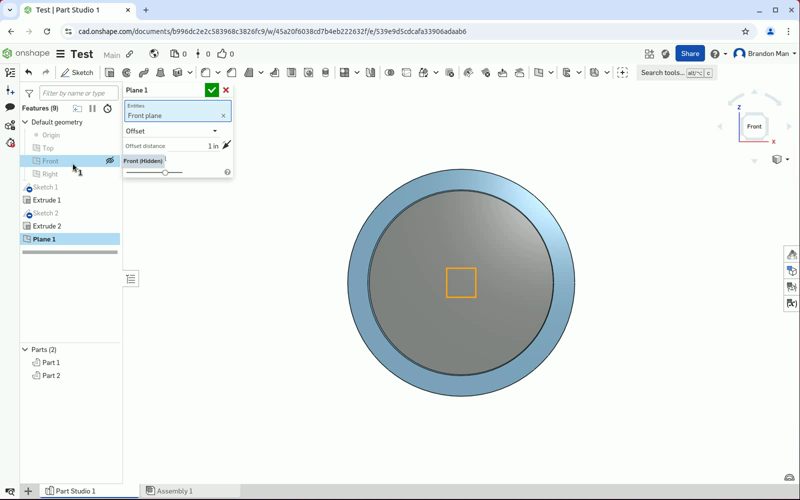
key(tab, 2)
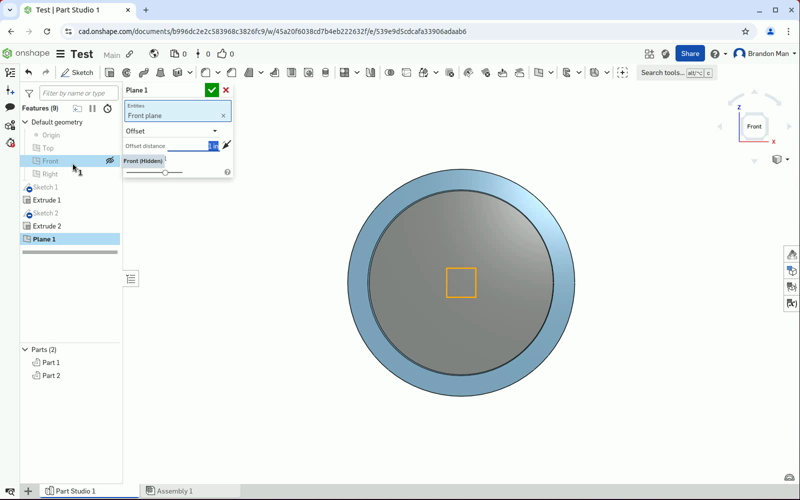
text(3.143)
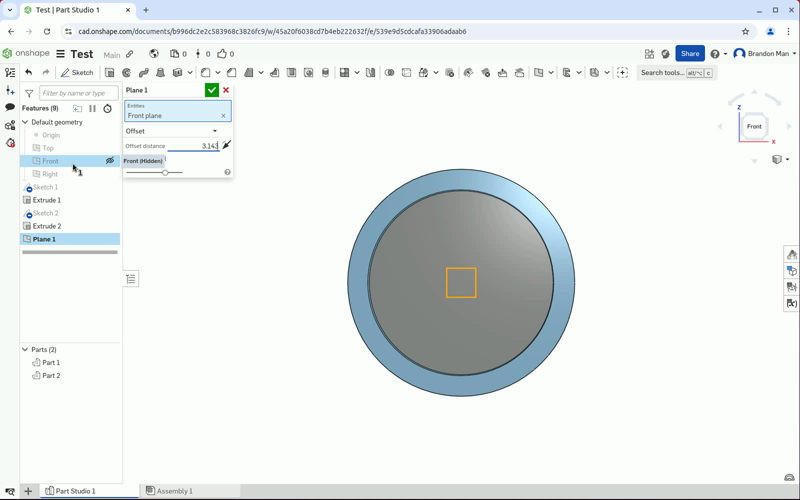
key(enter, 2)
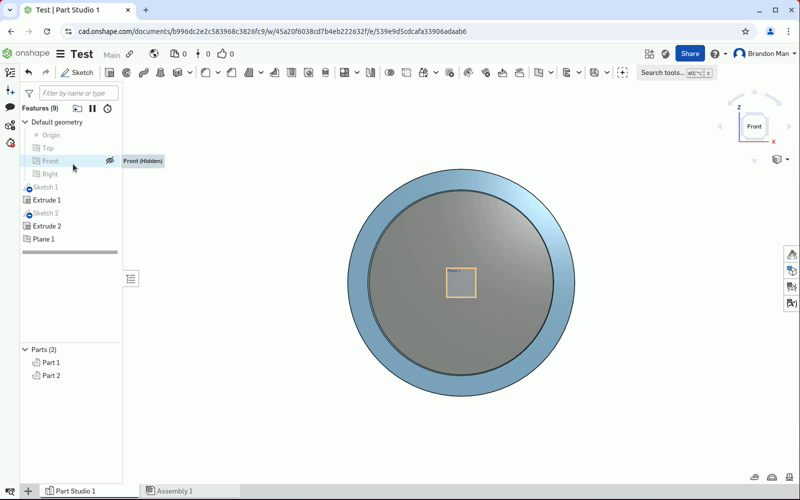
key(shift+s)
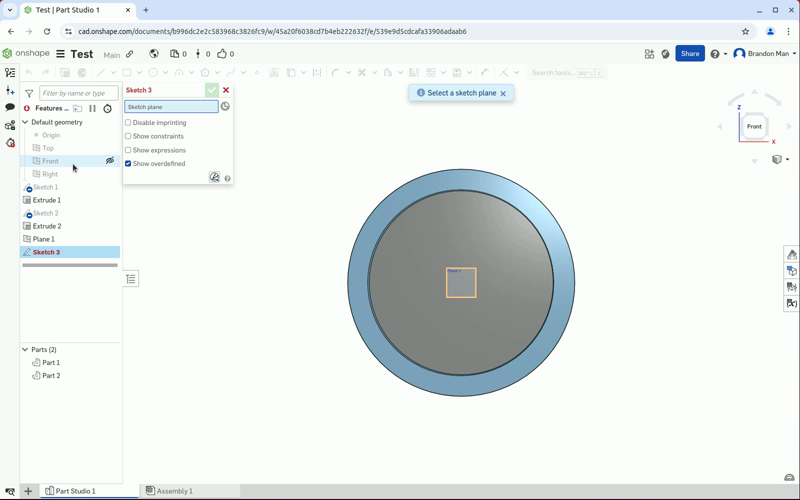
mouse_move(73, 241)
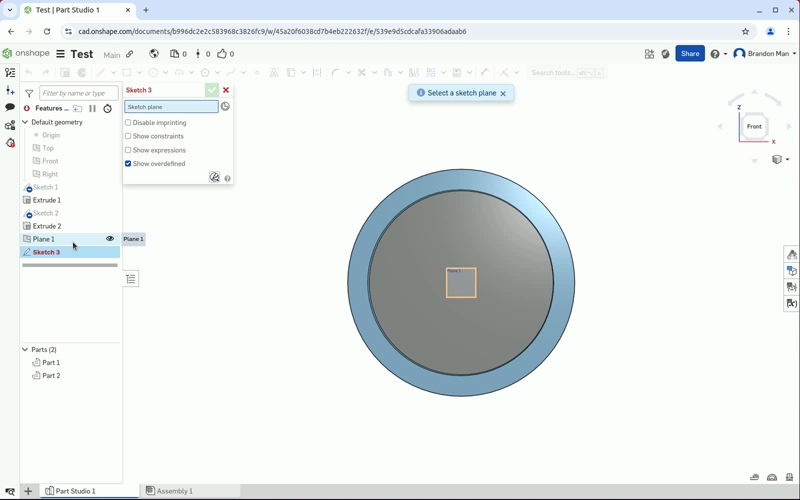
click(73, 241)
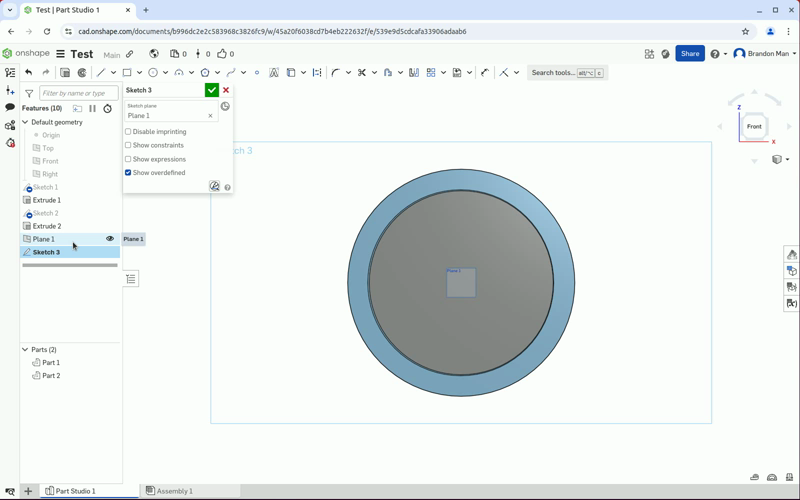
mouse_move(73, 352)
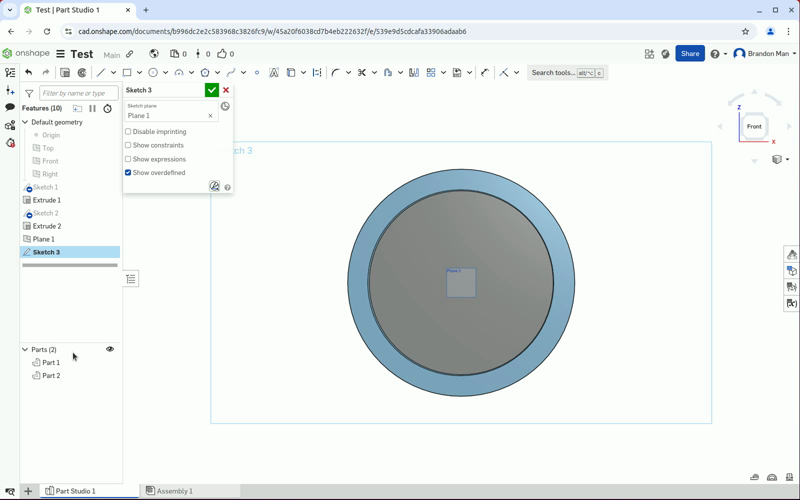
key(y)
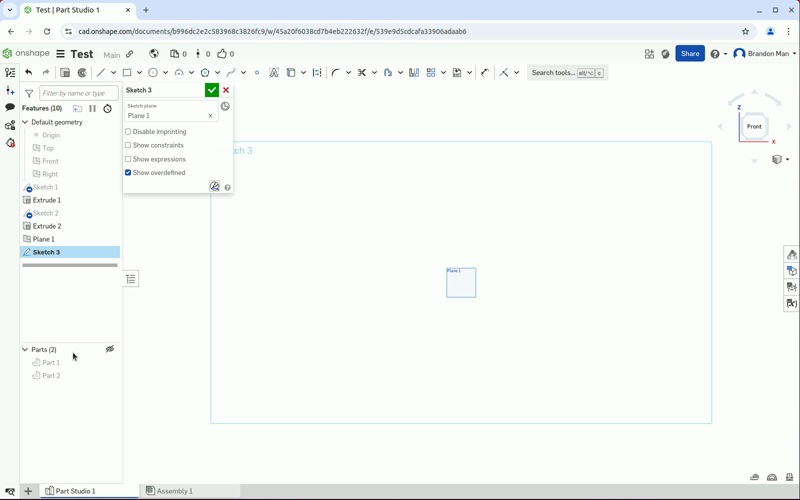
key(c)
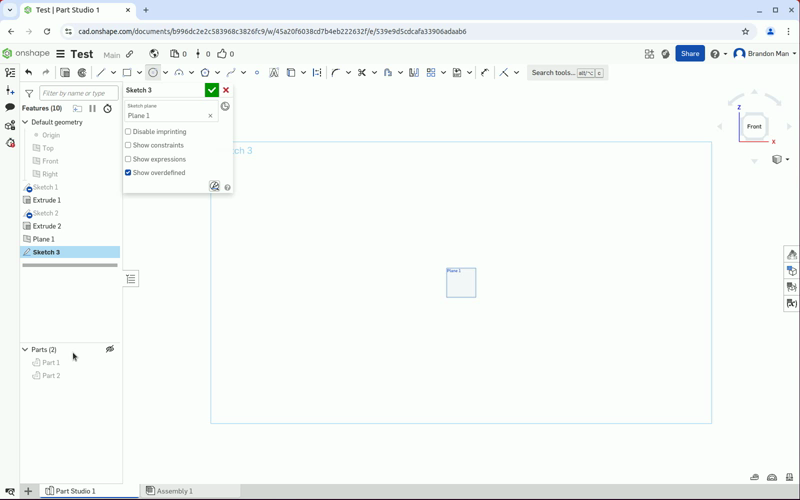
key_down(shift)
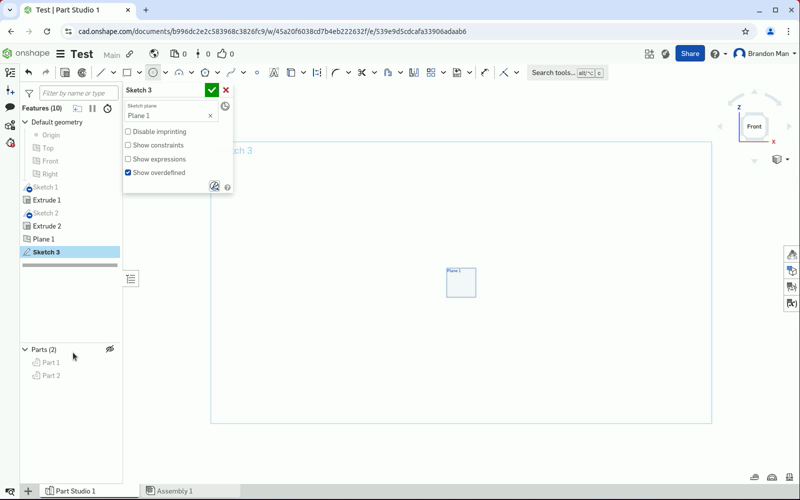
mouse_move(461, 282)
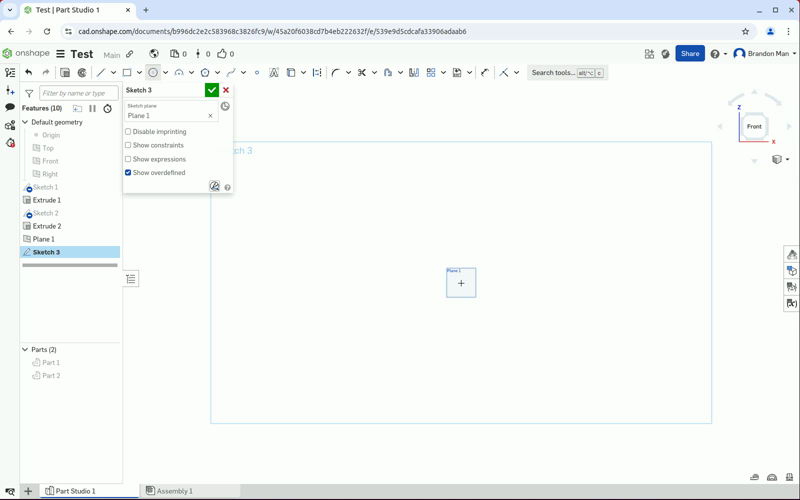
click(461, 282)
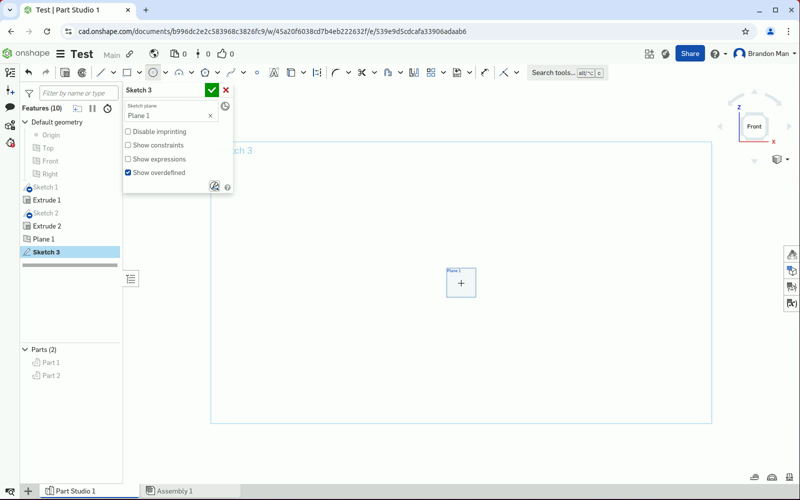
key_up(shift)
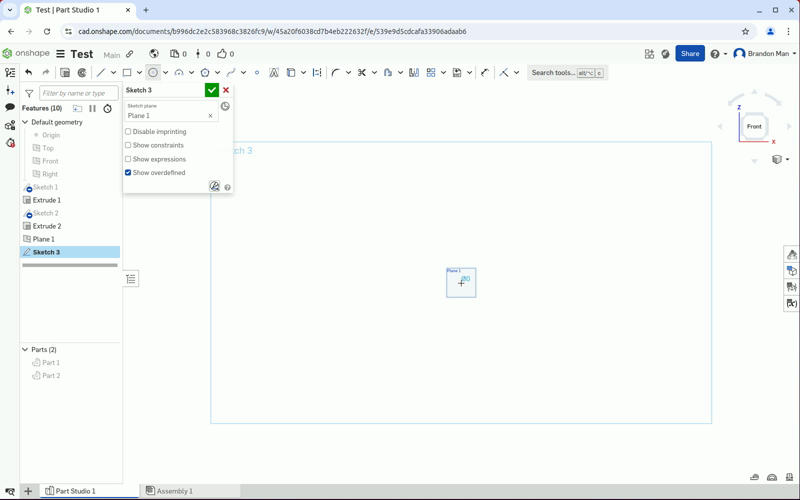
mouse_move(574, 282)
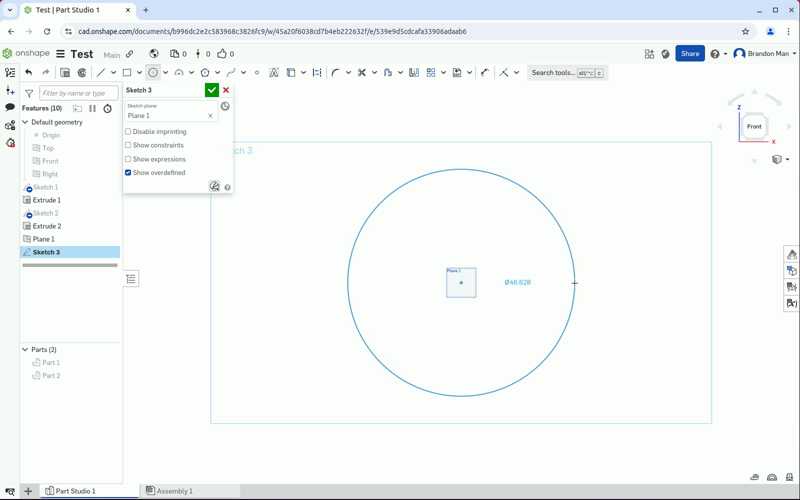
click(574, 282)
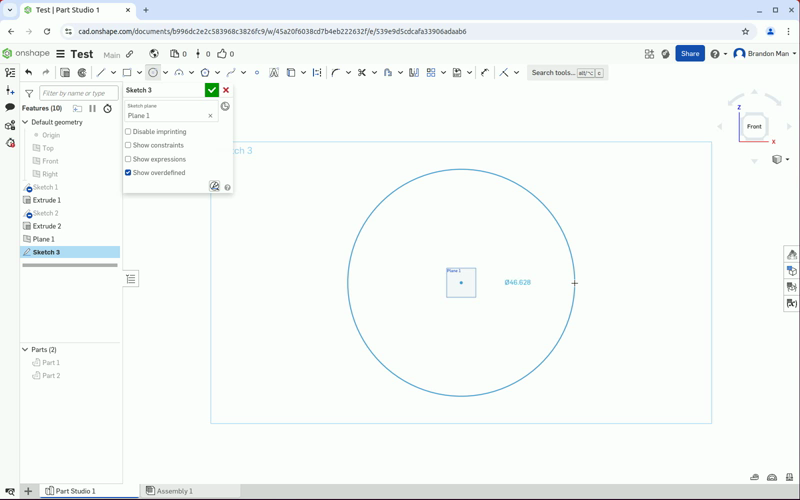
key(esc)
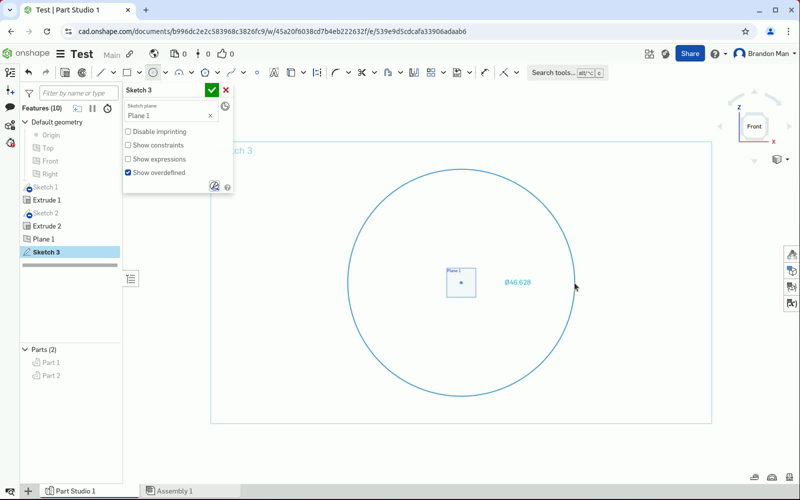
key(c)
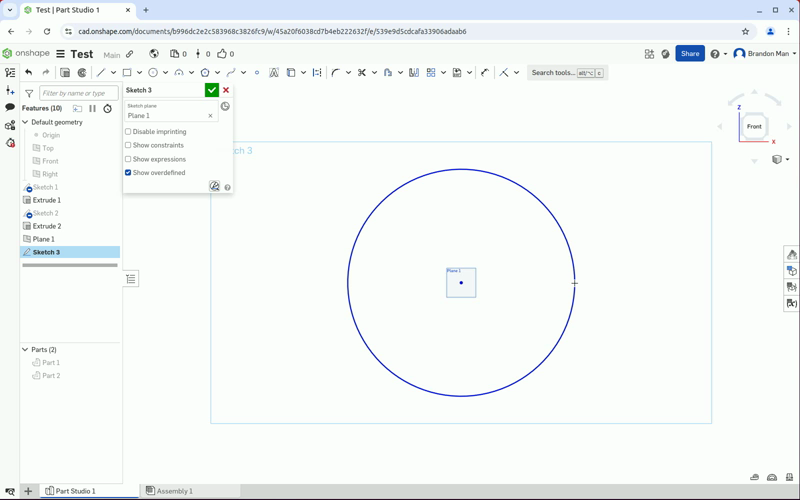
key_down(shift)
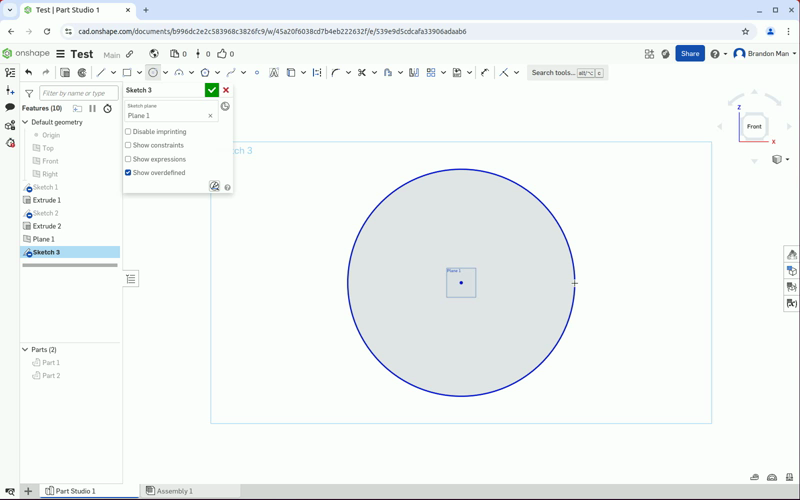
mouse_move(461, 282)
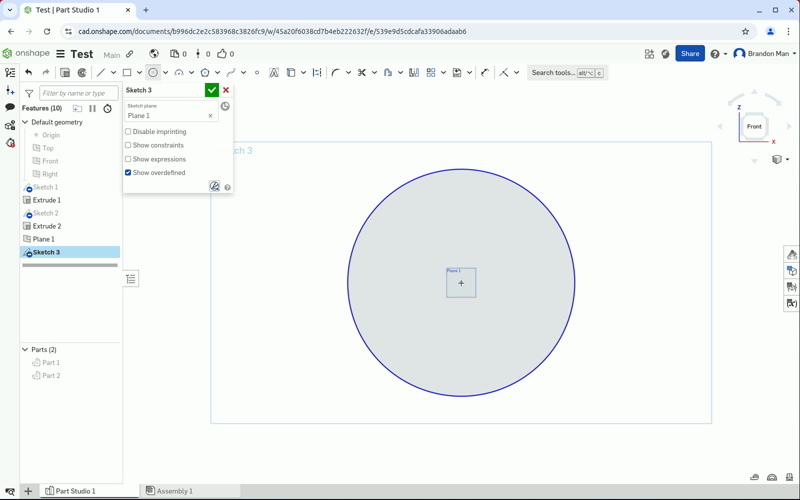
click(461, 282)
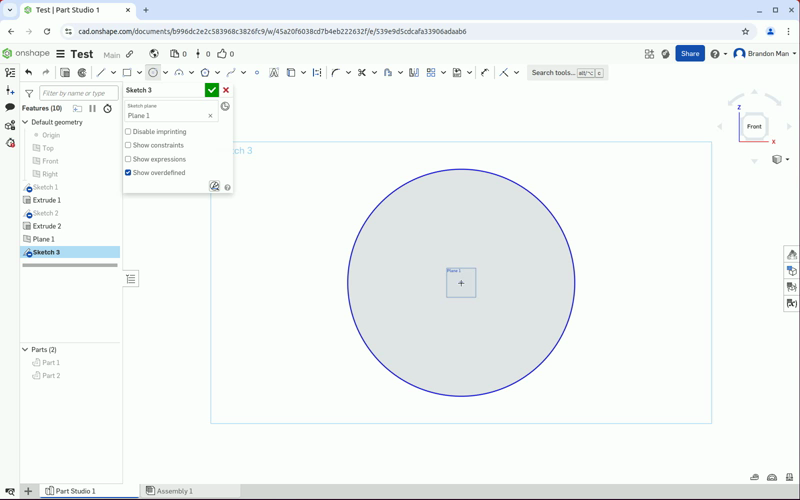
key_up(shift)
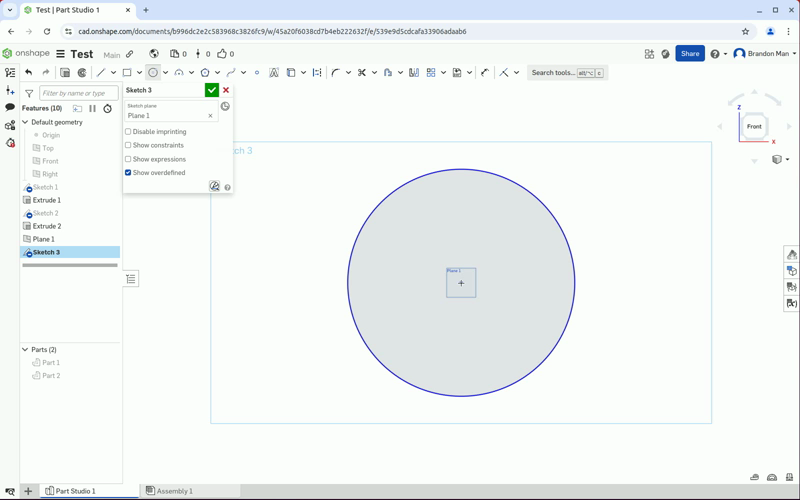
mouse_move(560, 282)
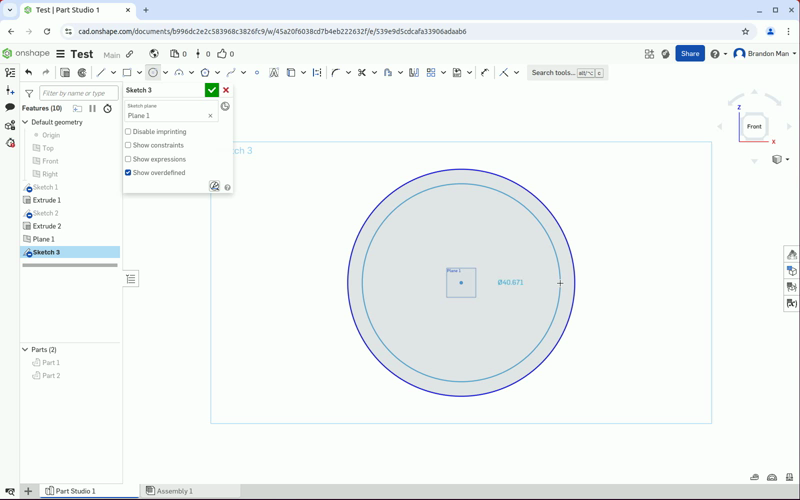
click(560, 282)
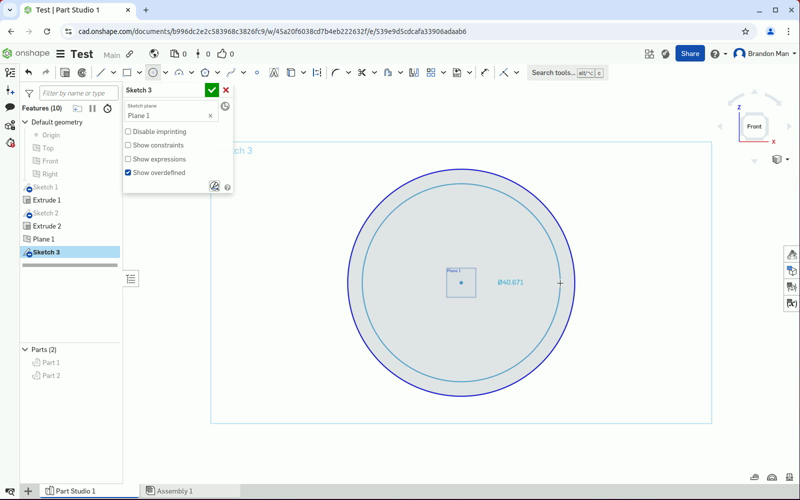
key(esc)
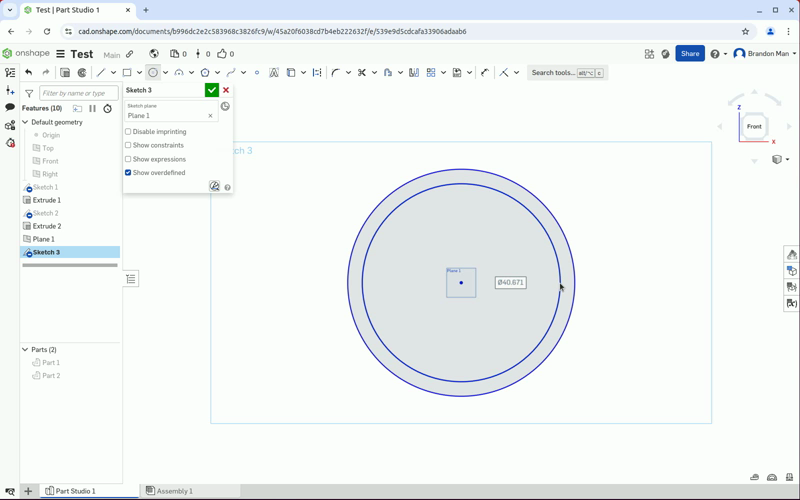
mouse_move(523, 368)
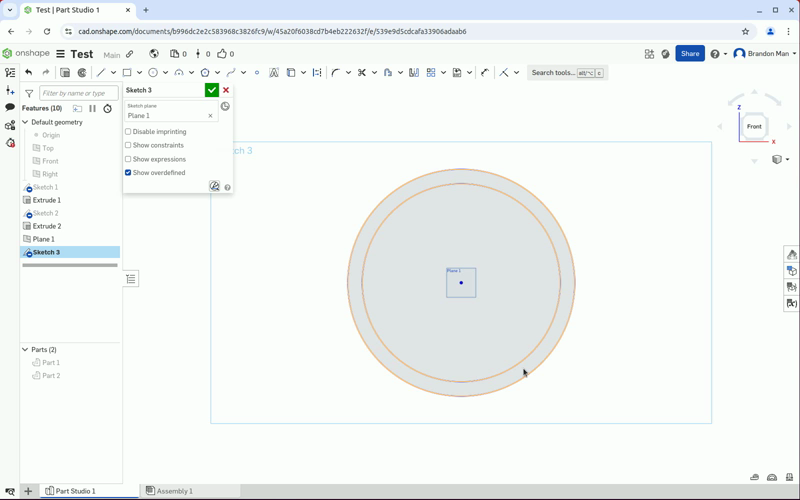
click(523, 368)
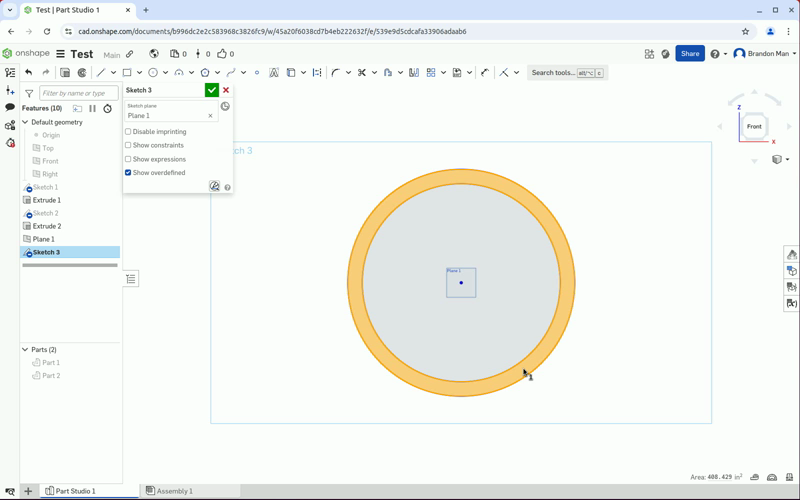
mouse_move(73, 352)
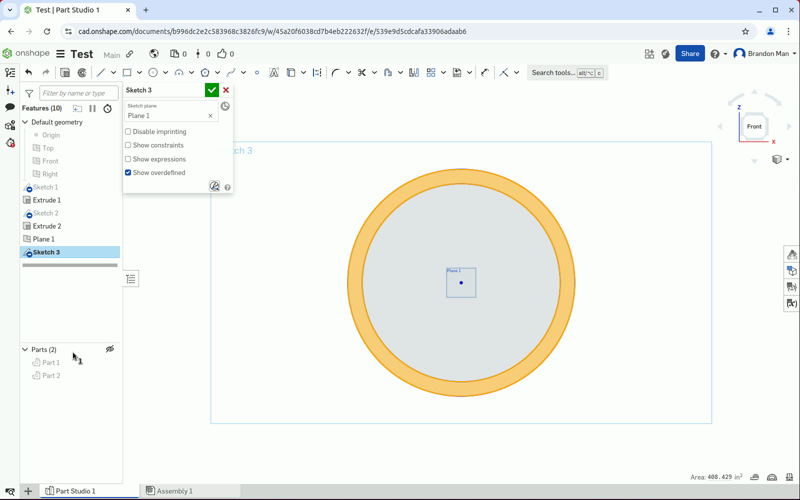
key(shift+y)
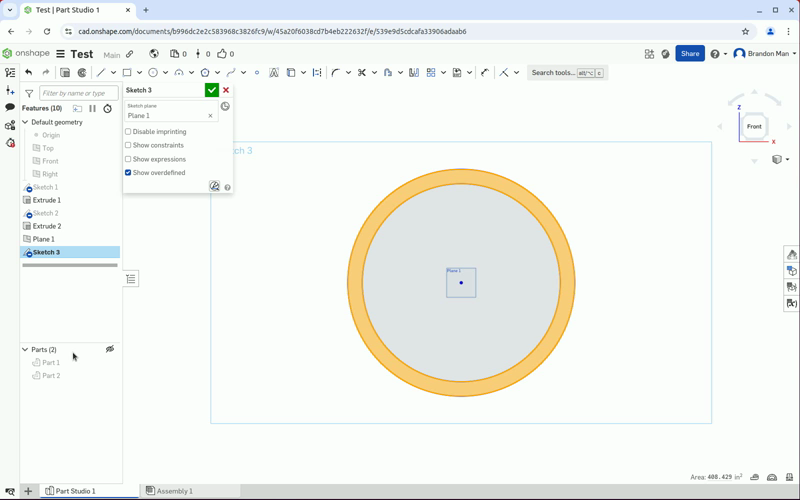
key(shift+e)
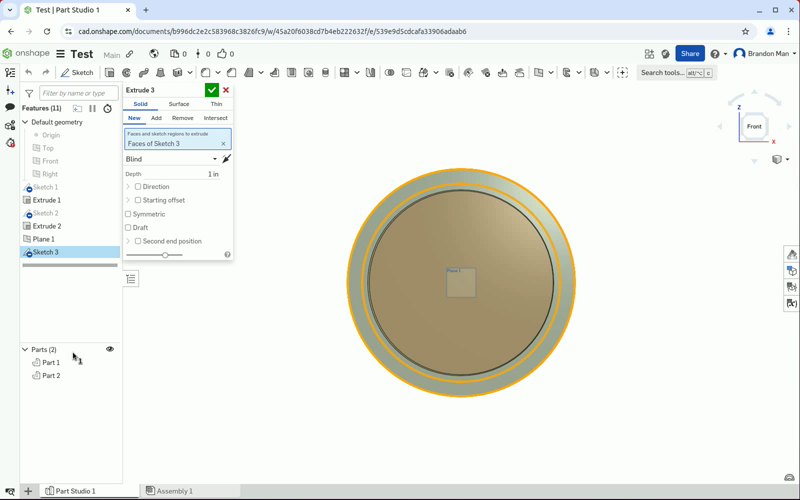
mouse_move(143, 106)
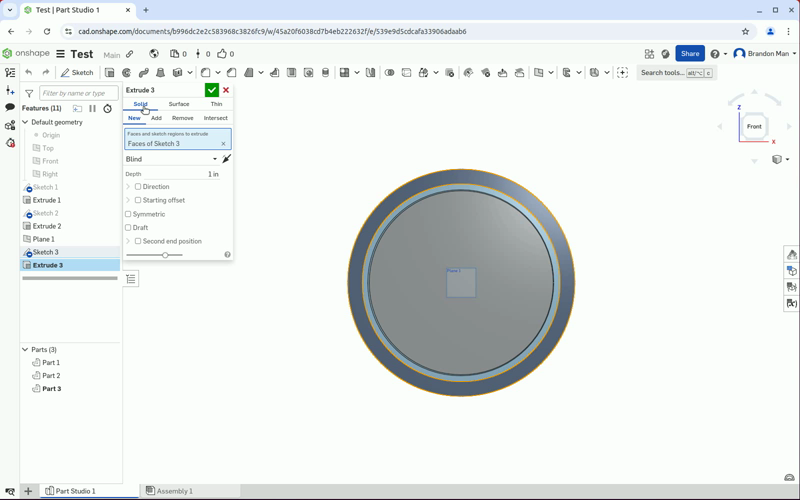
click(143, 106)
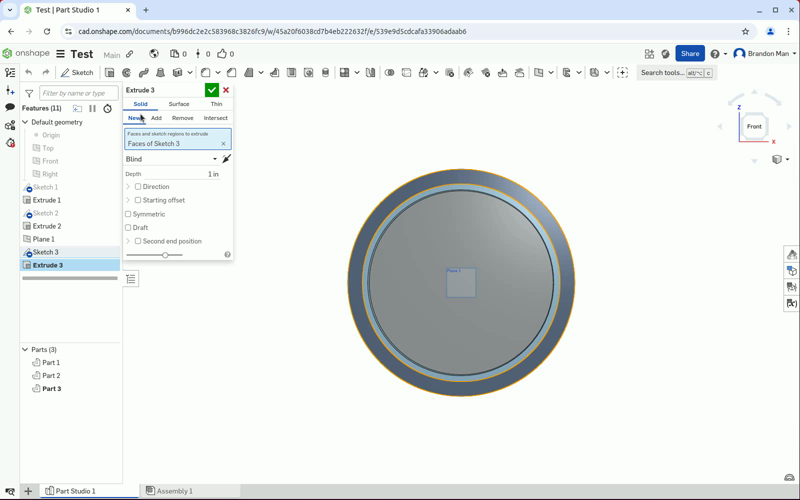
mouse_move(137, 120)
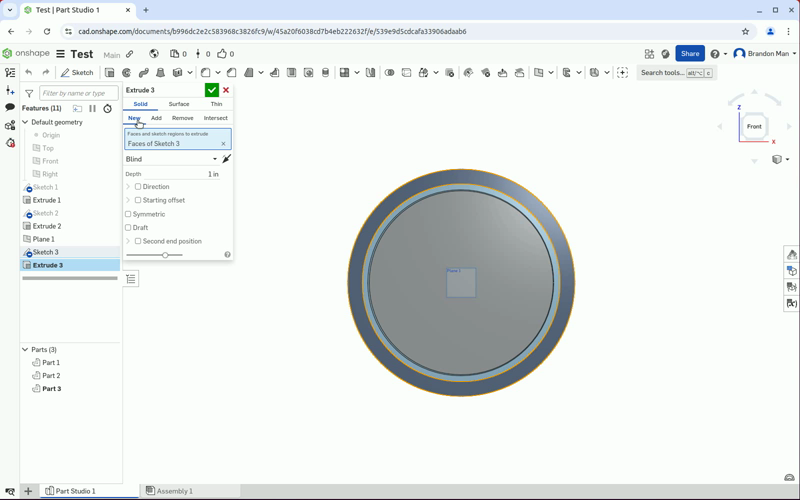
click(137, 120)
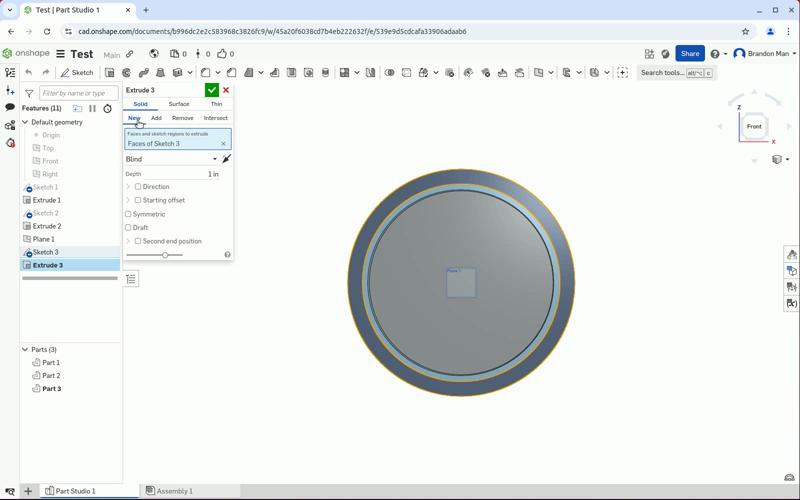
key(tab, 4)
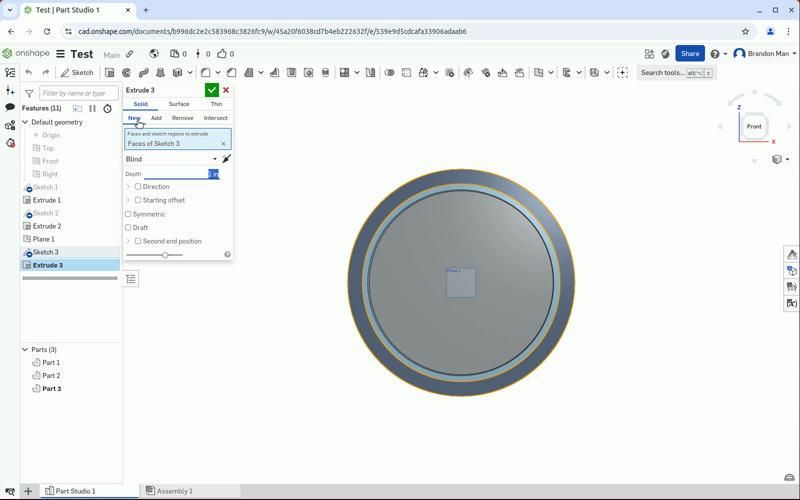
text(9.388)
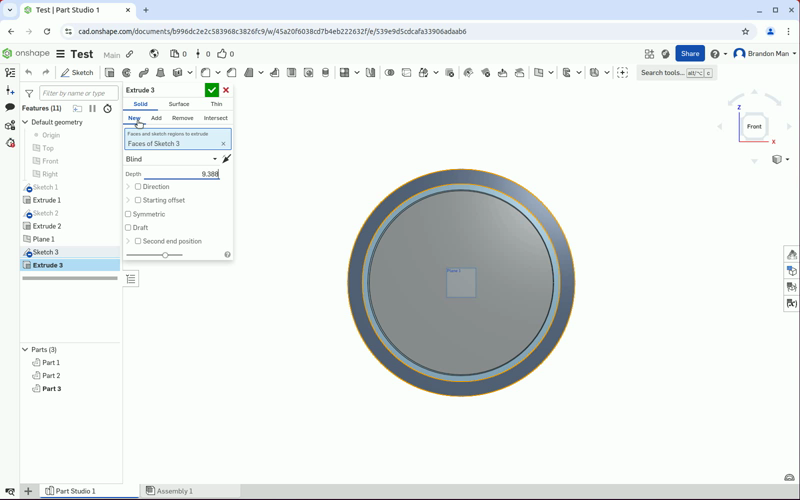
key(enter)
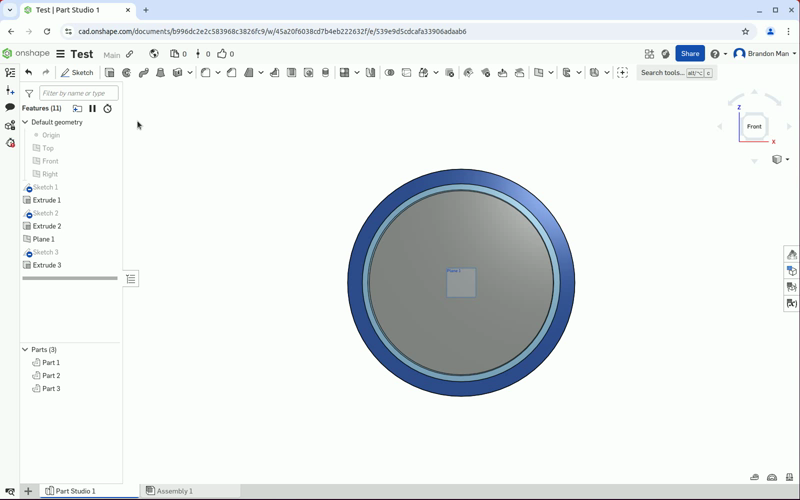
key(shift+h)
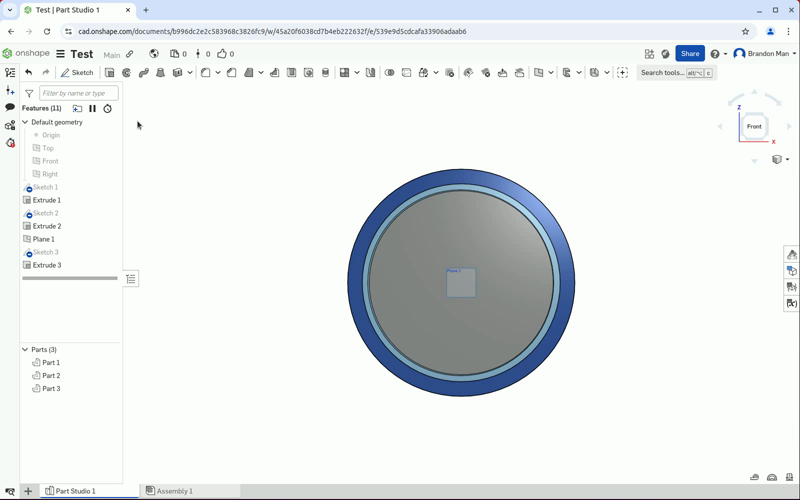
key(shift+h)
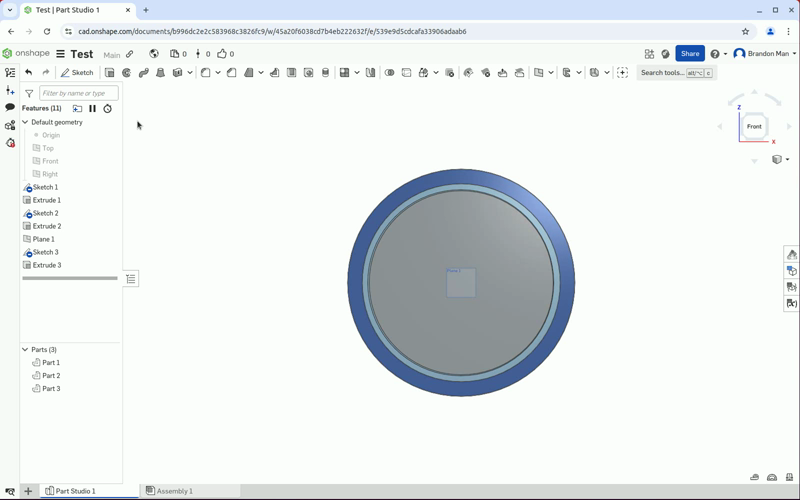
key(shift+7)
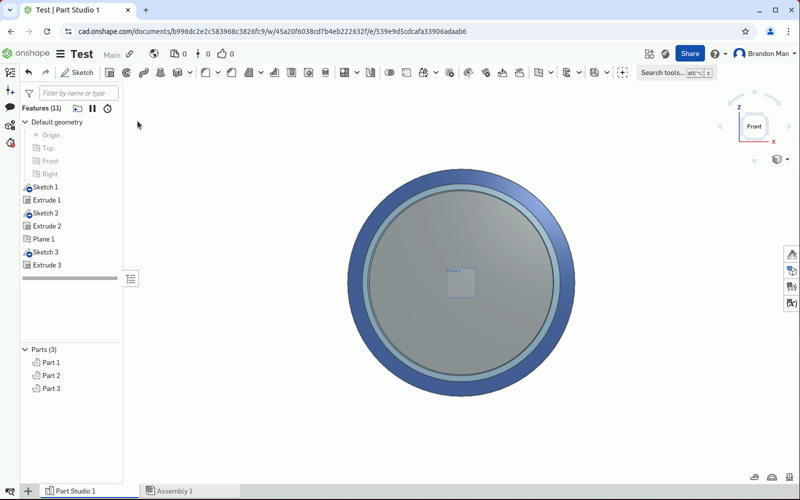
key(left, 2)
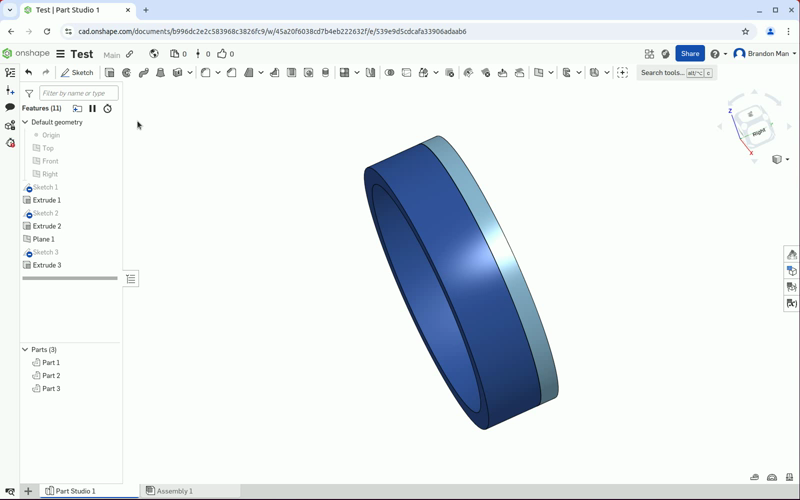
key(down, 2)
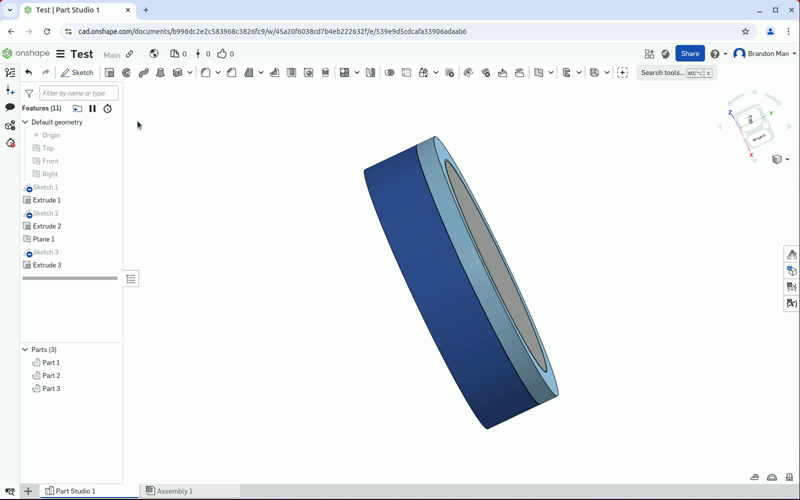
key(up, 2)
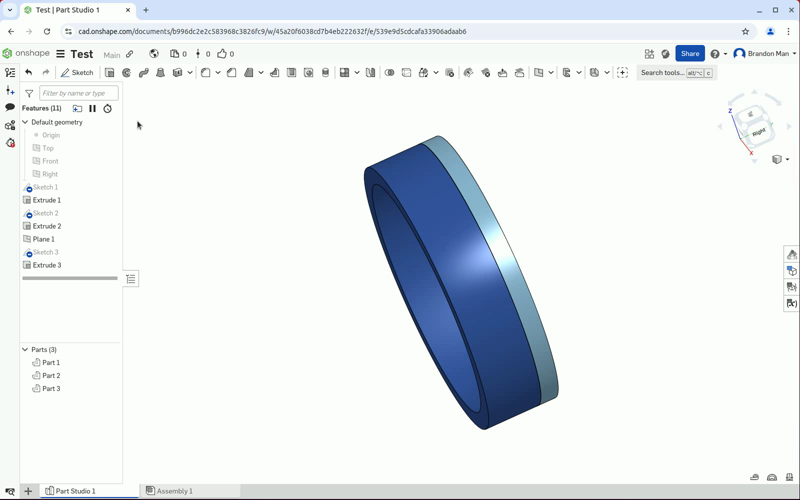
key(right, 2)
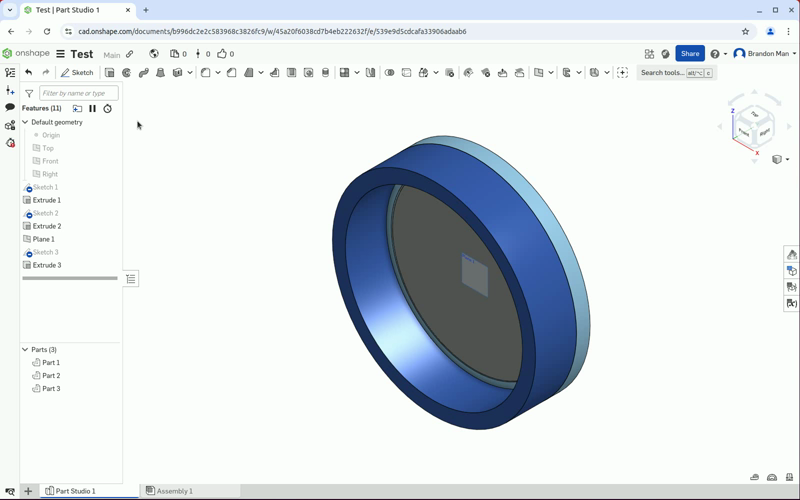
mouse_move(73, 189)
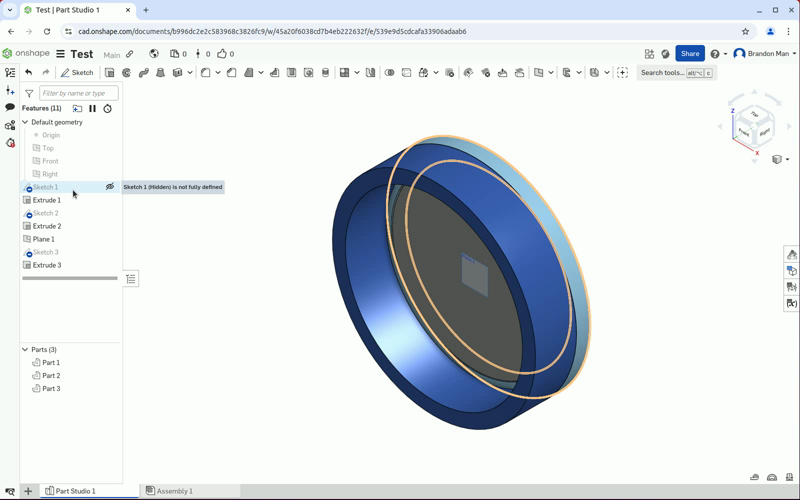
click(73, 189)